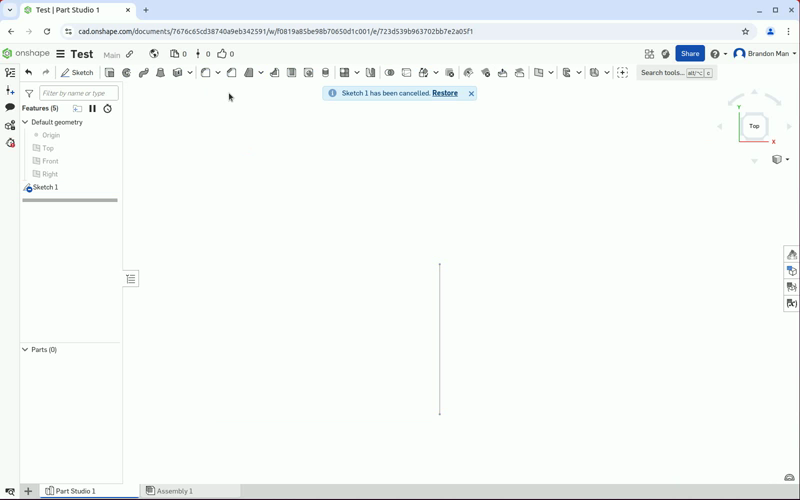
key(shift+h)
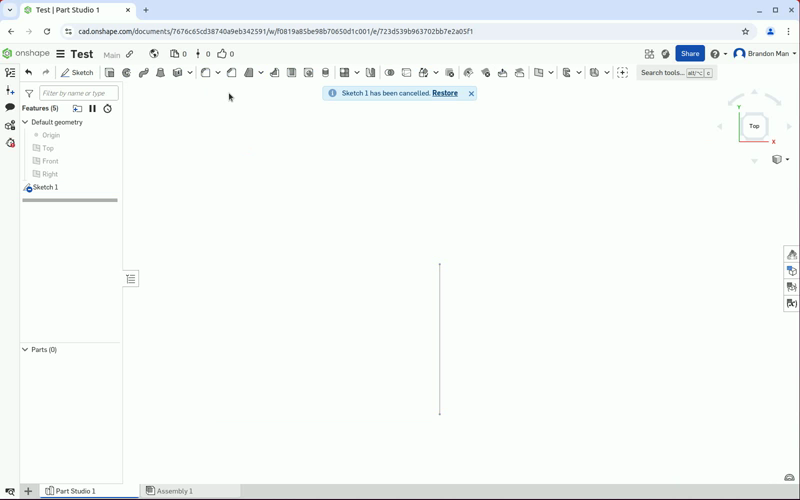
key(shift+s)
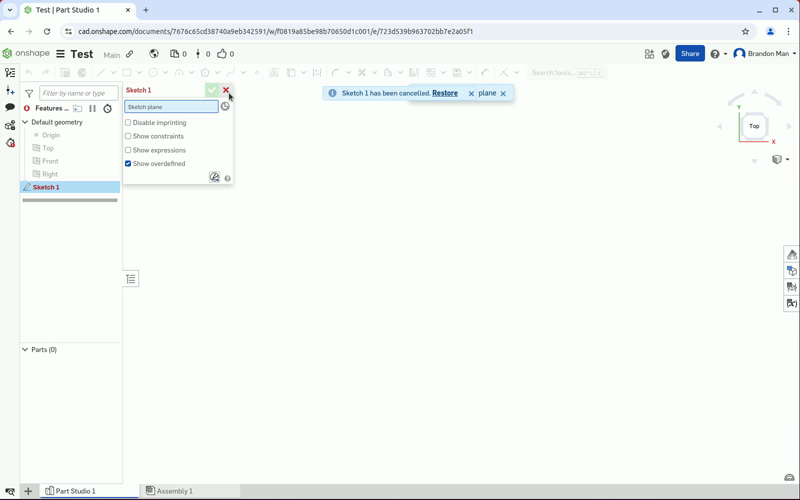
mouse_move(73, 150)
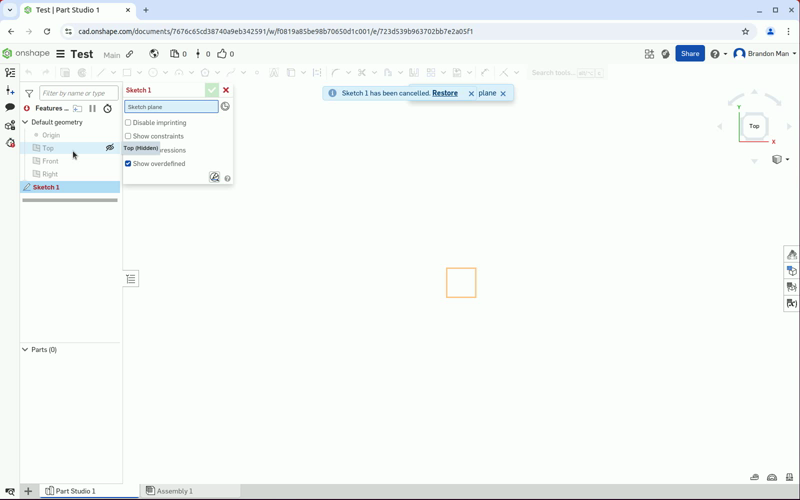
click(73, 150)
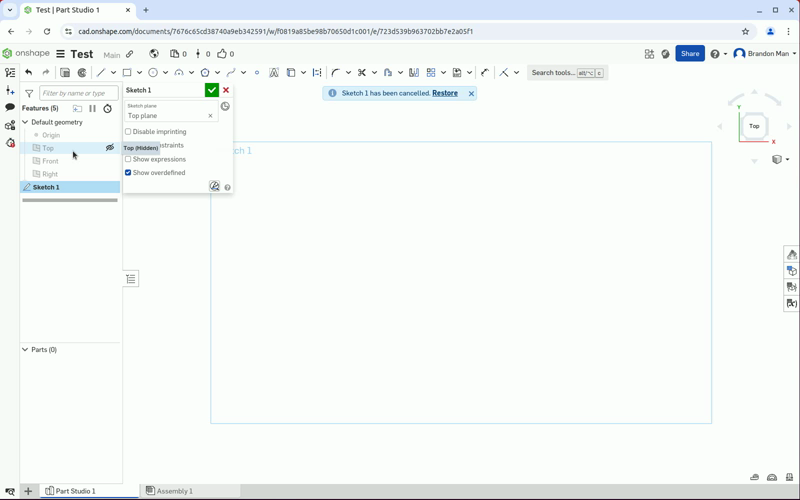
mouse_move(73, 352)
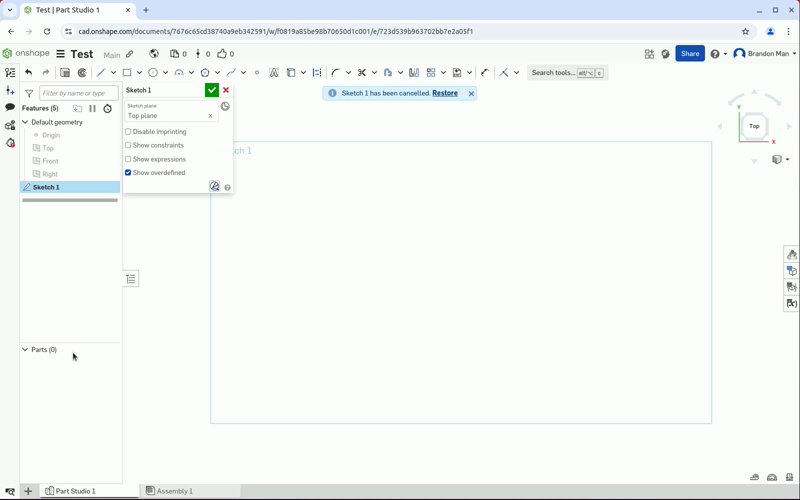
key(y)
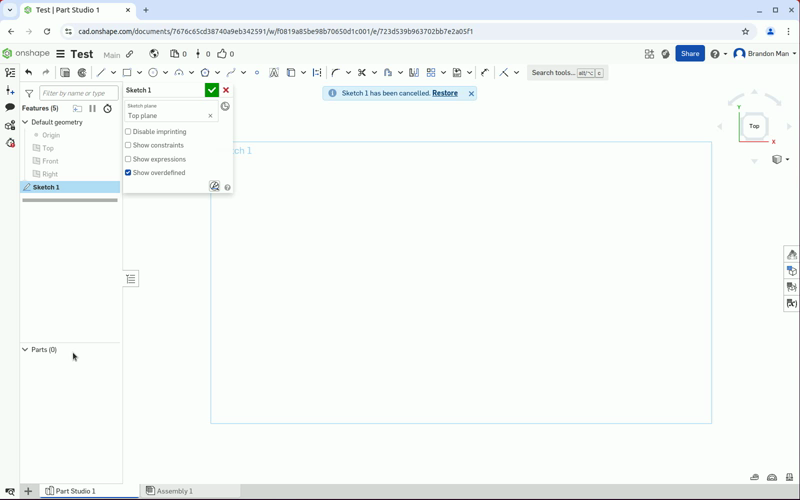
key(l)
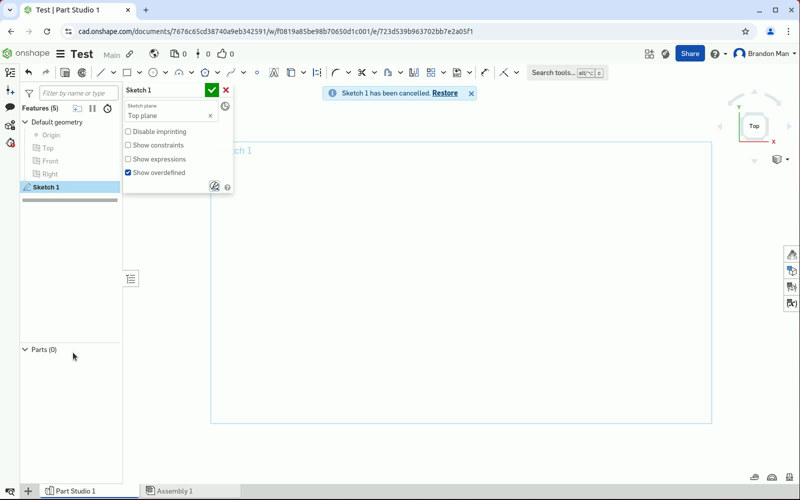
key_down(shift)
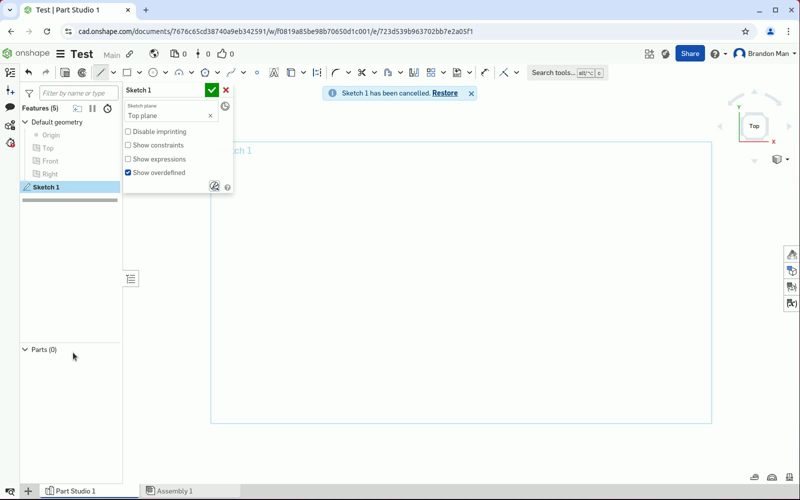
mouse_move(377, 395)
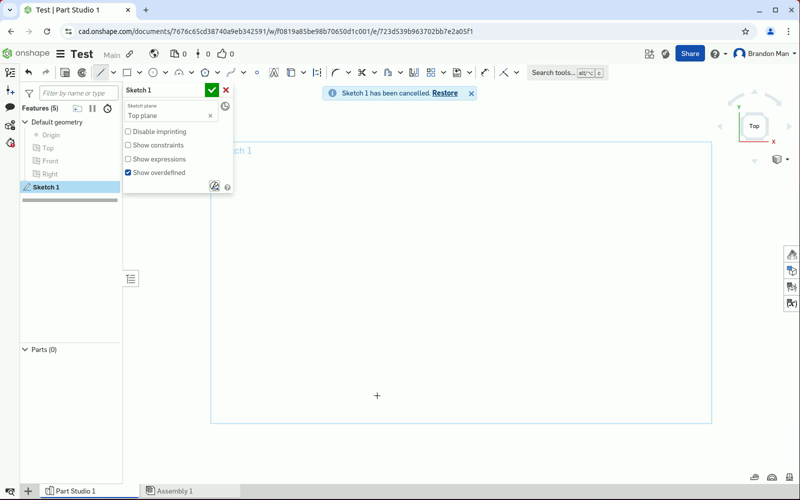
click(377, 395)
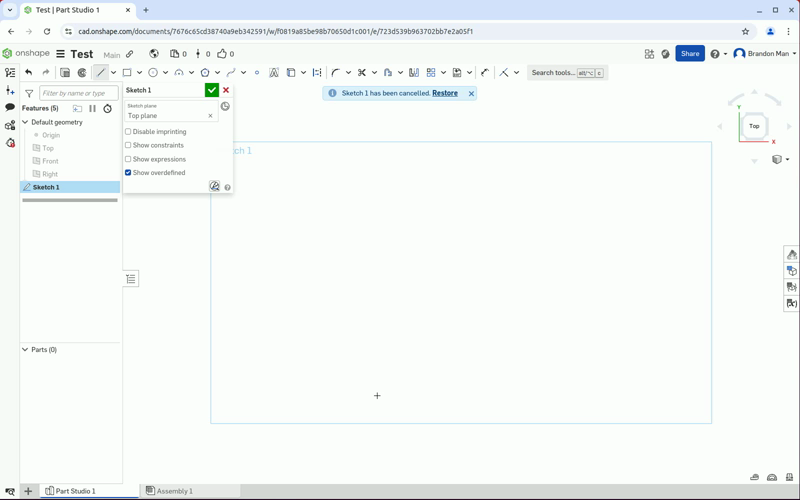
key_up(shift)
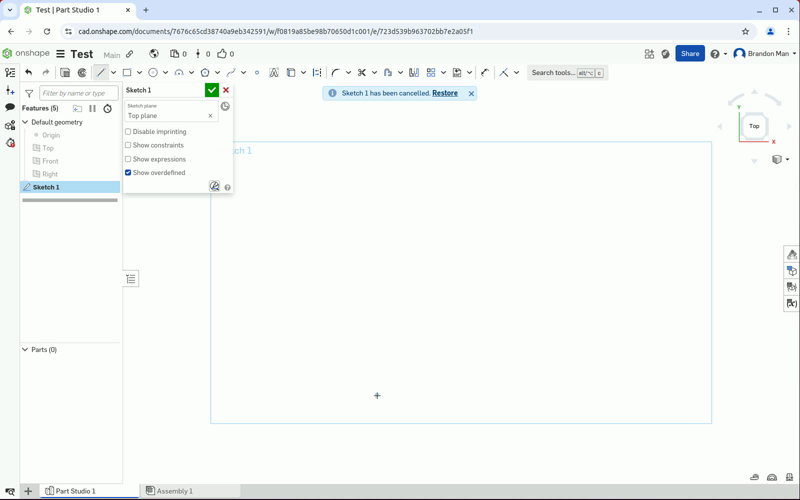
key_down(shift)
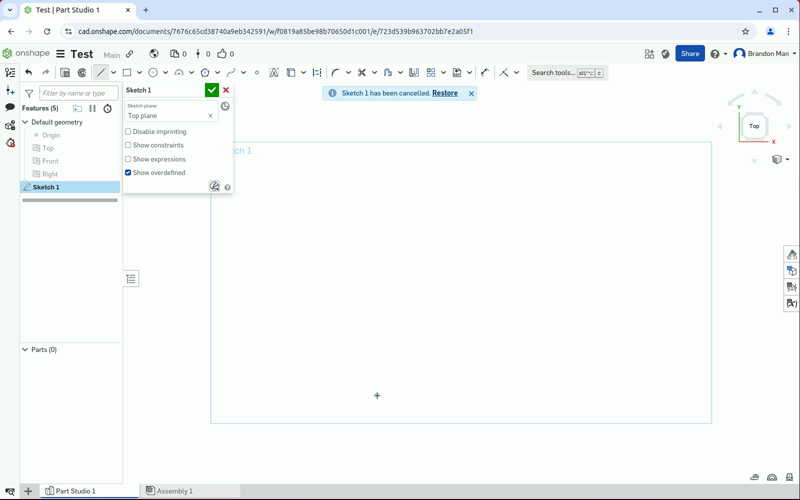
mouse_move(461, 395)
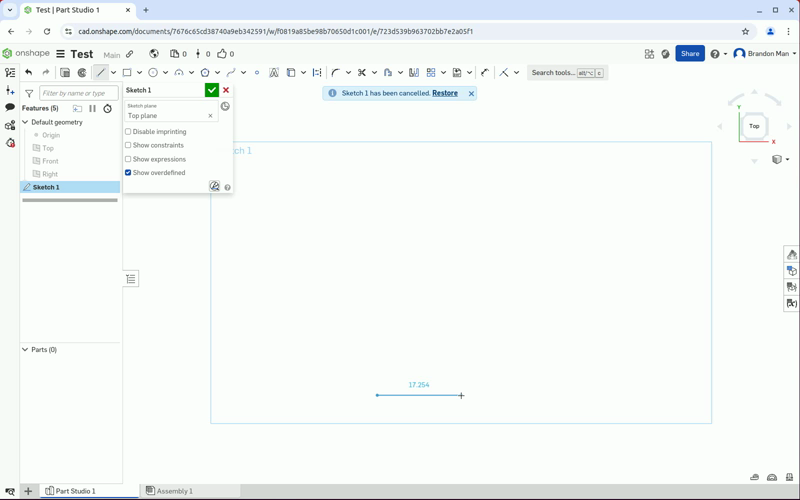
click(461, 395)
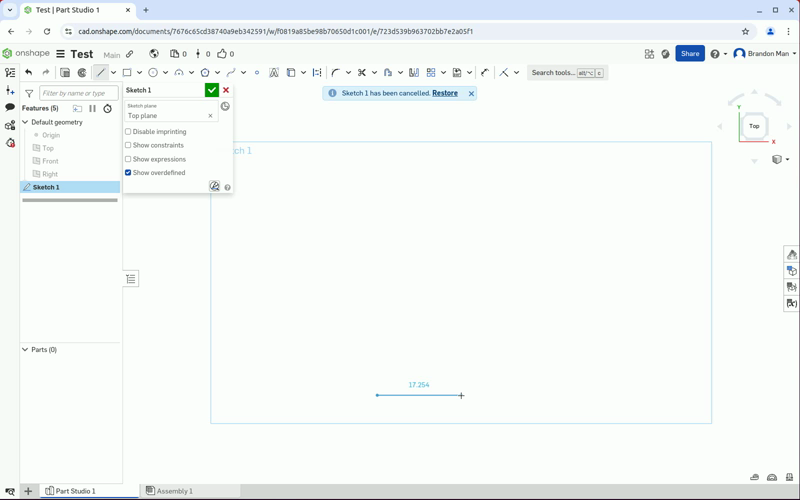
key_up(shift)
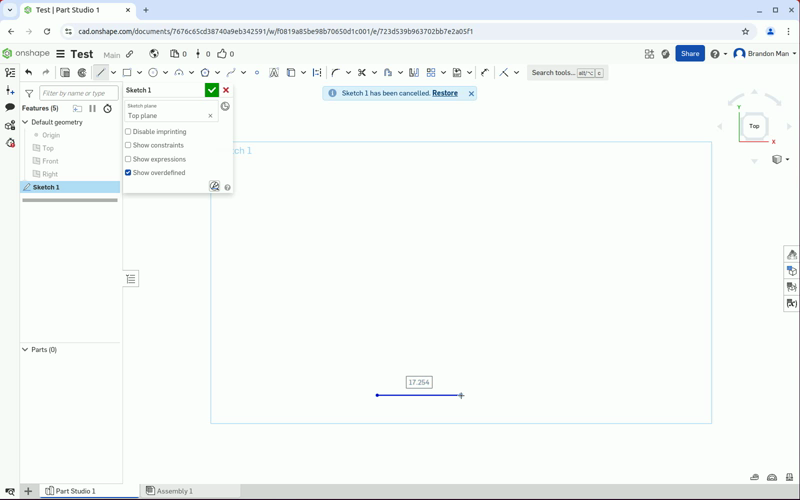
key_down(shift)
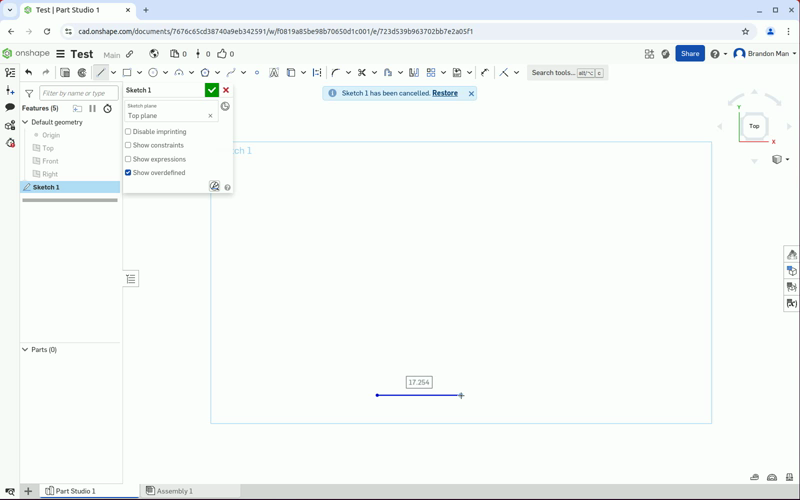
mouse_move(491, 395)
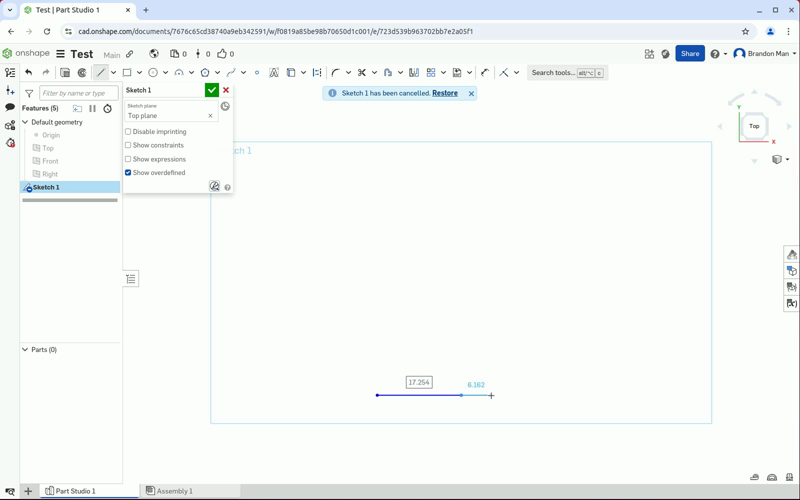
mouse_move(461, 376)
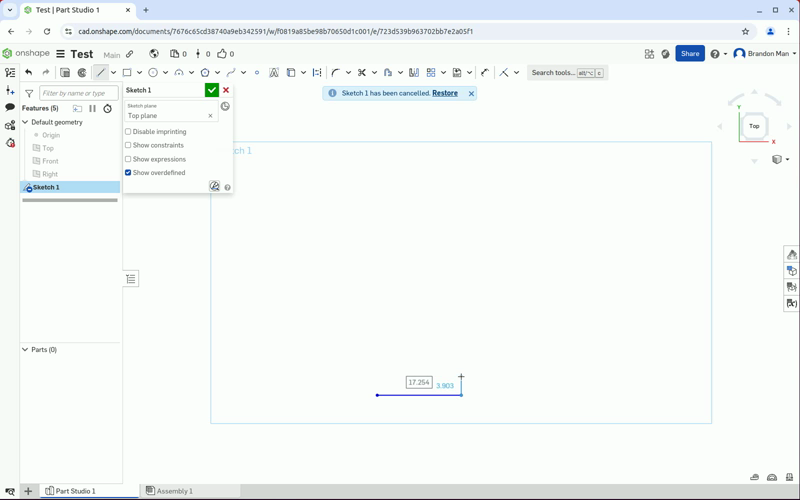
click(461, 376)
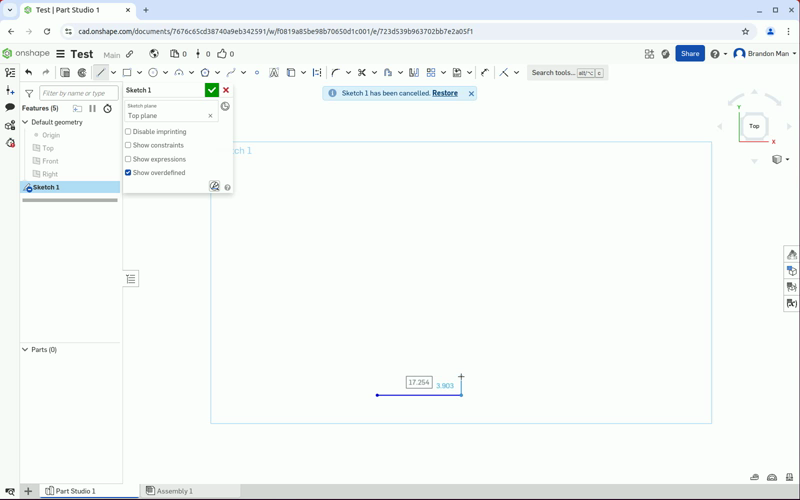
key_up(shift)
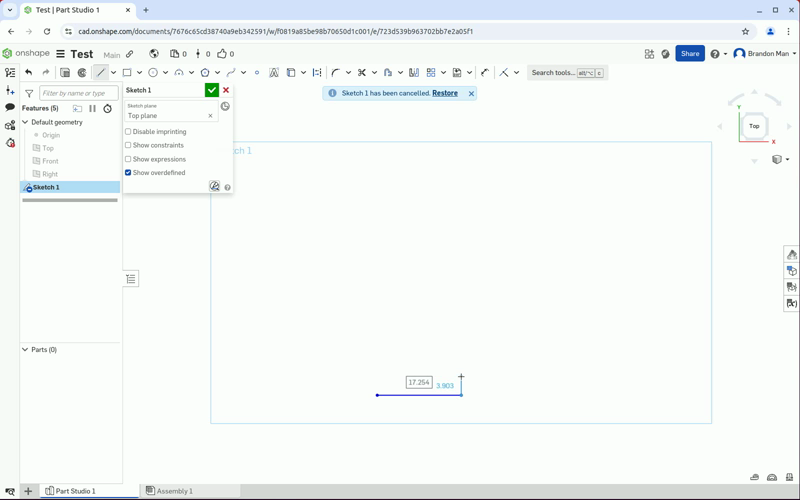
key_down(shift)
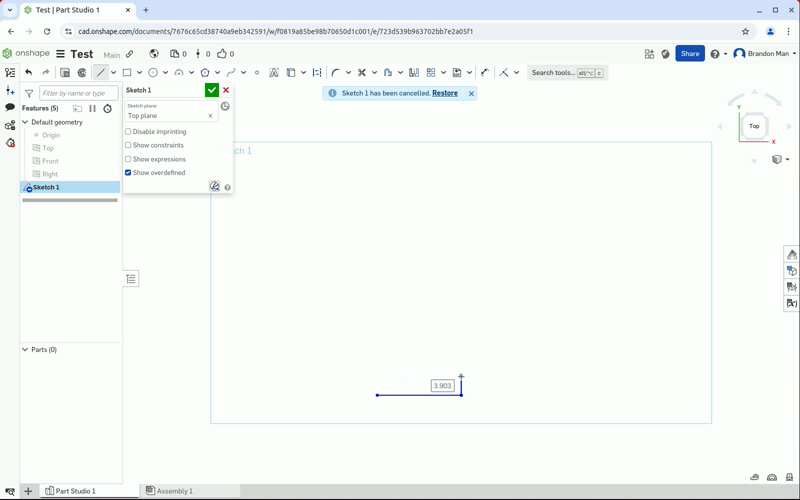
mouse_move(395, 376)
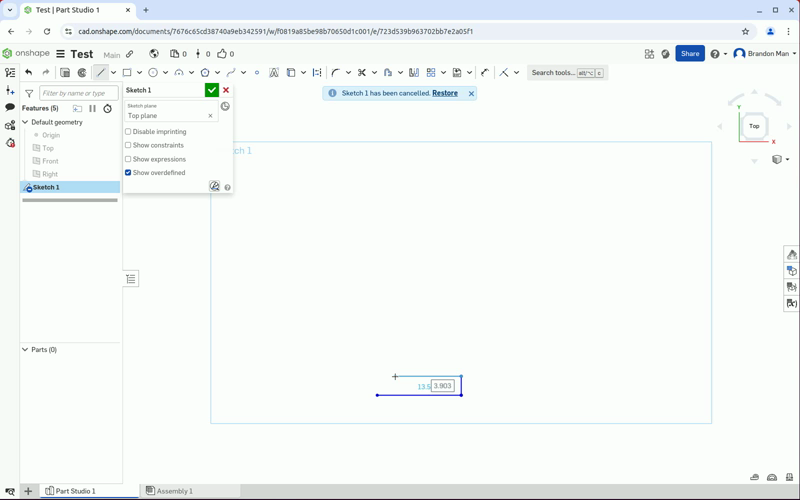
click(395, 376)
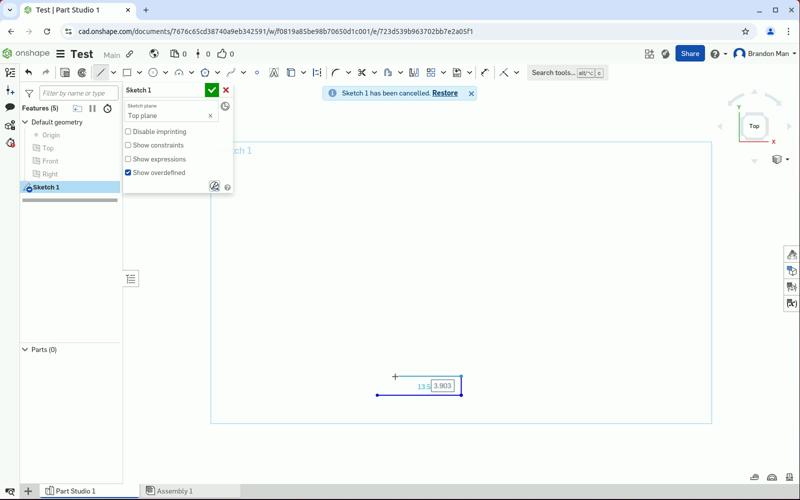
key_up(shift)
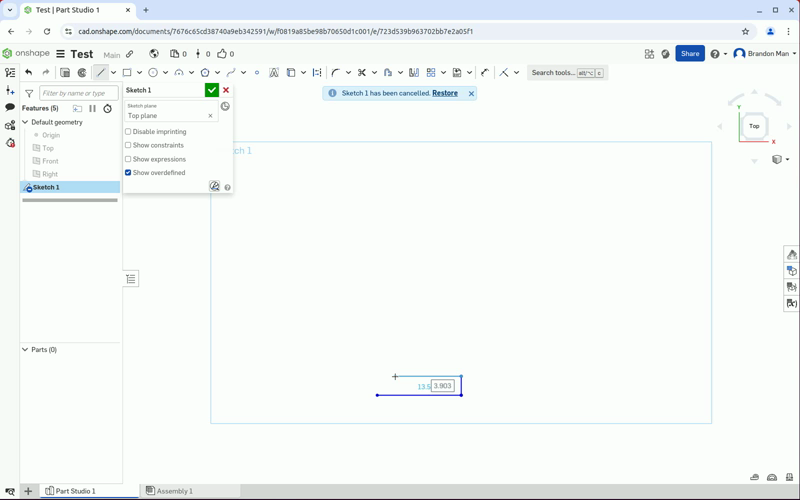
key_down(shift)
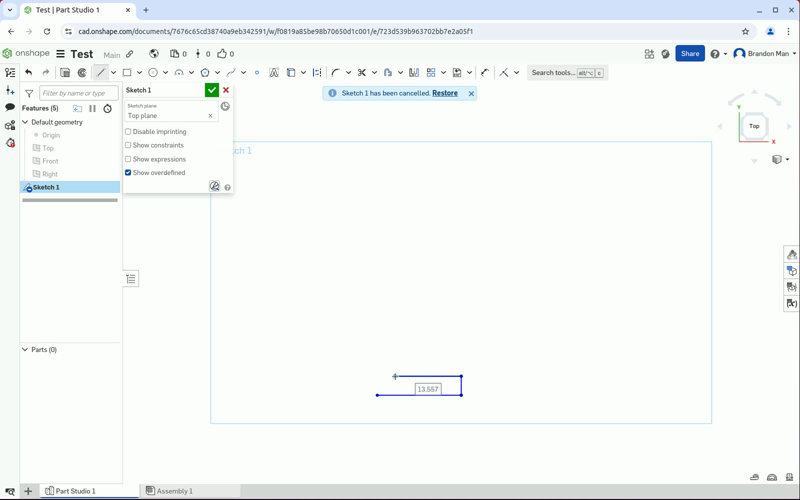
mouse_move(425, 376)
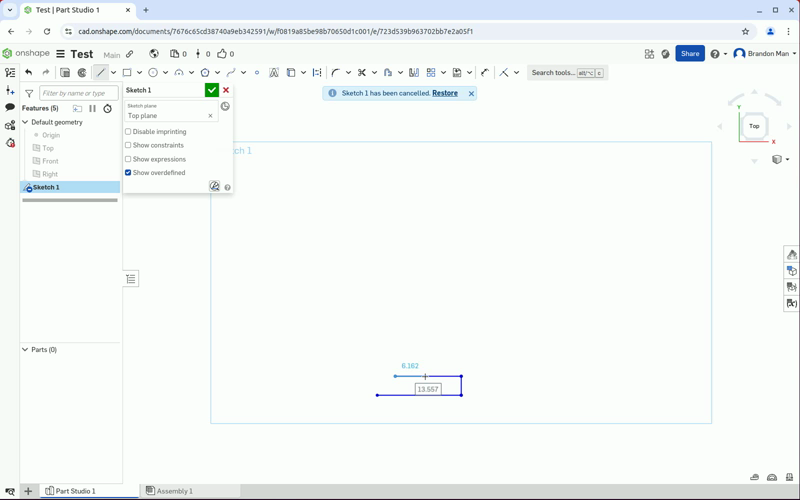
mouse_move(395, 319)
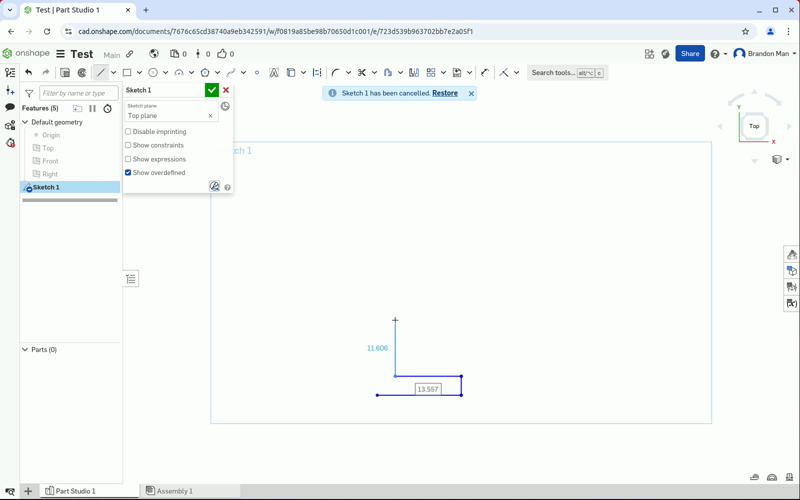
click(395, 319)
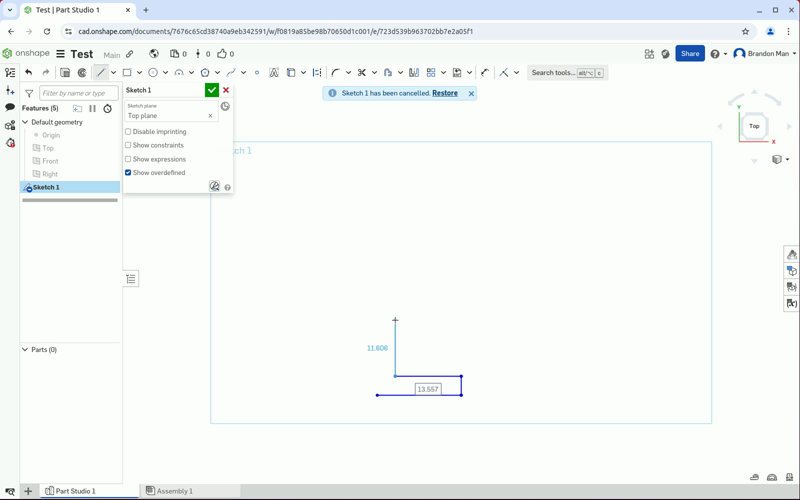
key_up(shift)
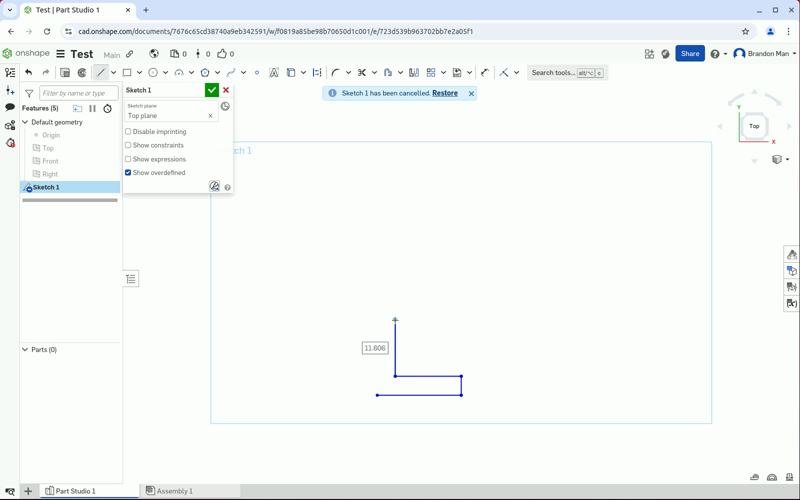
key_down(shift)
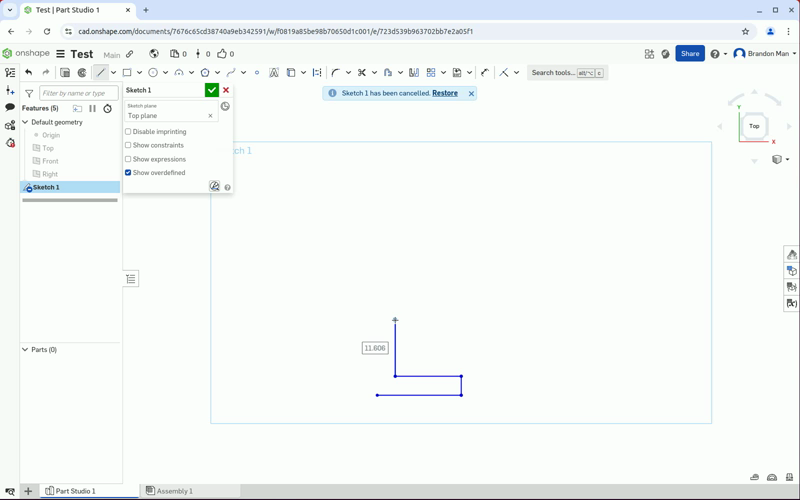
mouse_move(425, 319)
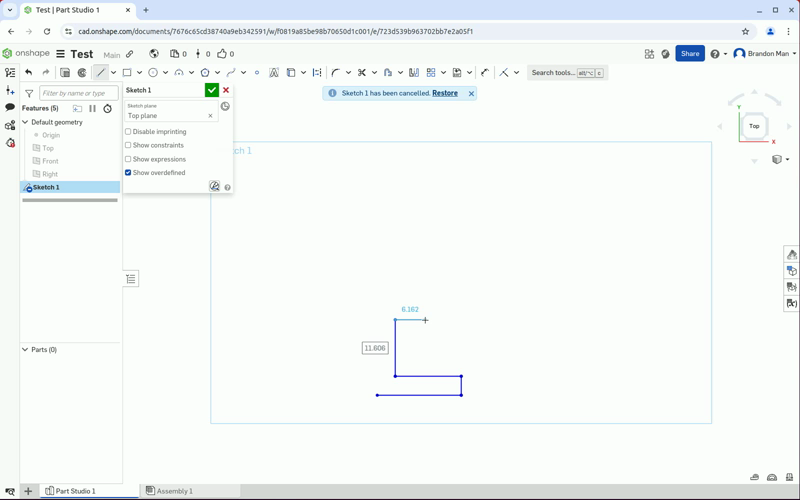
mouse_move(377, 319)
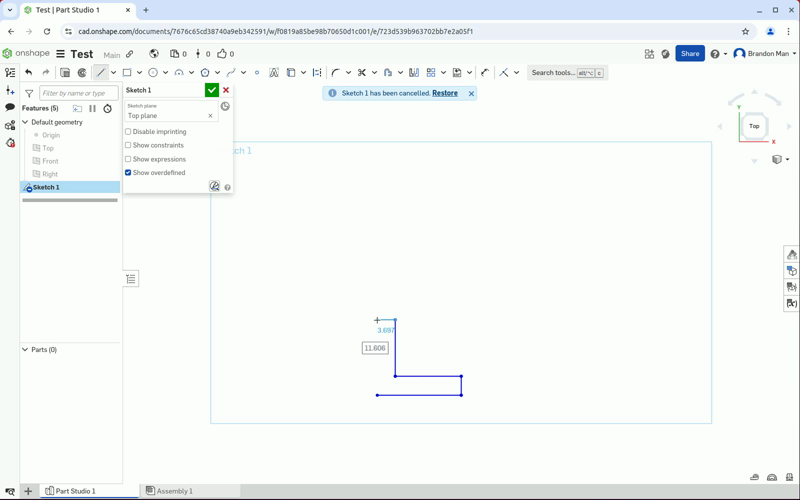
click(377, 319)
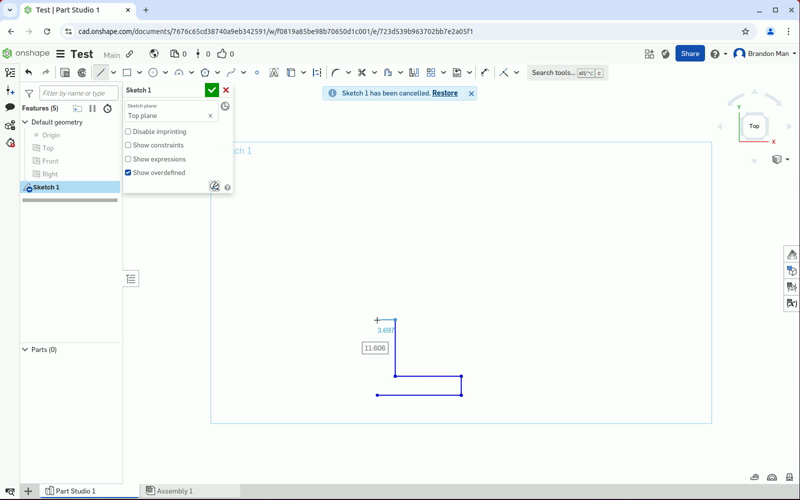
key_up(shift)
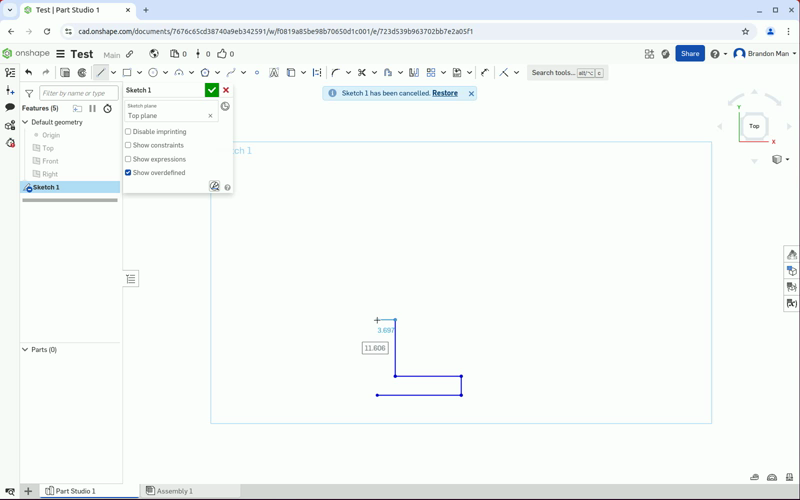
key_down(shift)
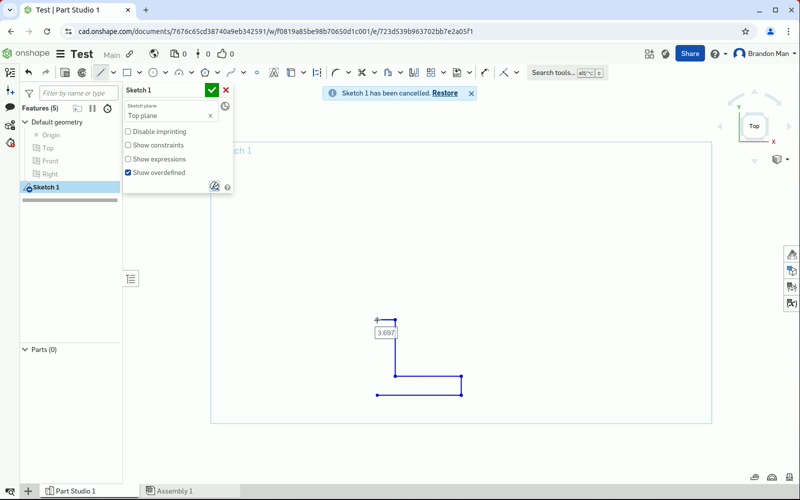
mouse_move(377, 395)
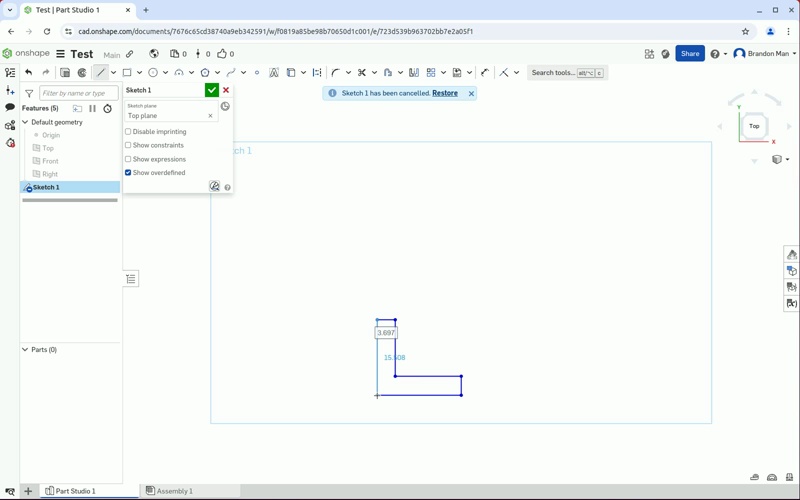
key_up(shift)
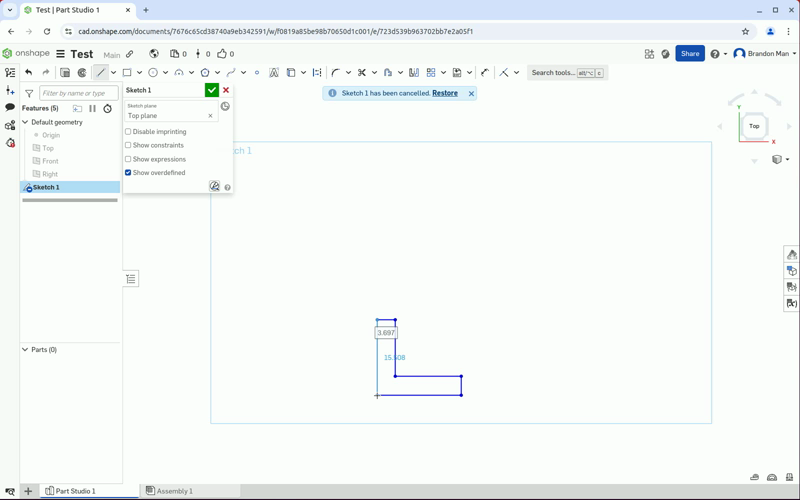
click(377, 395)
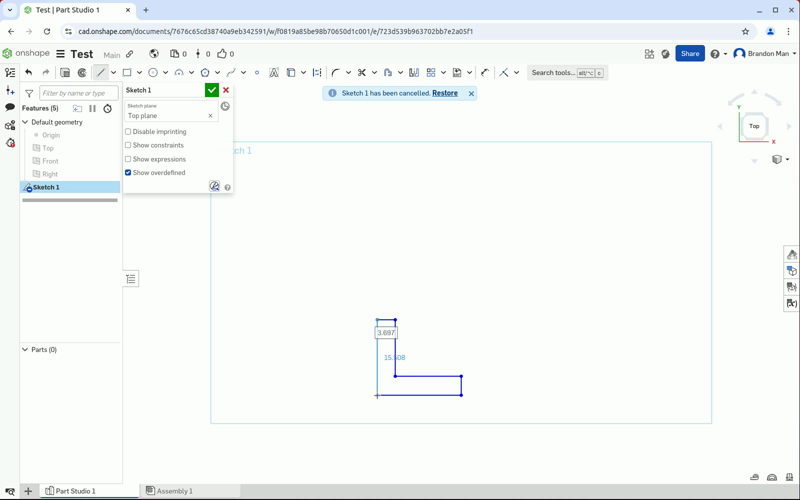
key(esc)
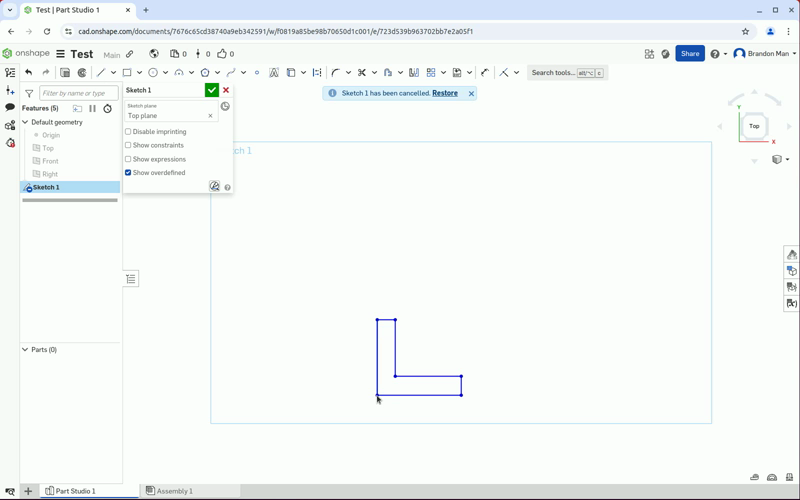
mouse_move(388, 368)
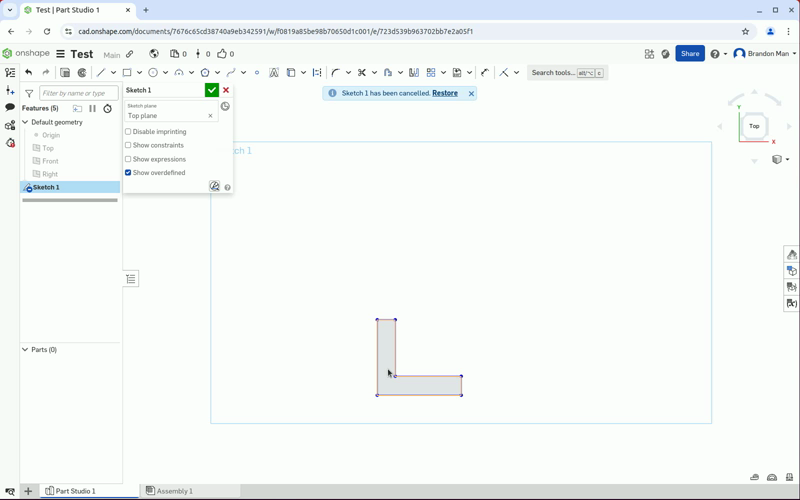
click(388, 368)
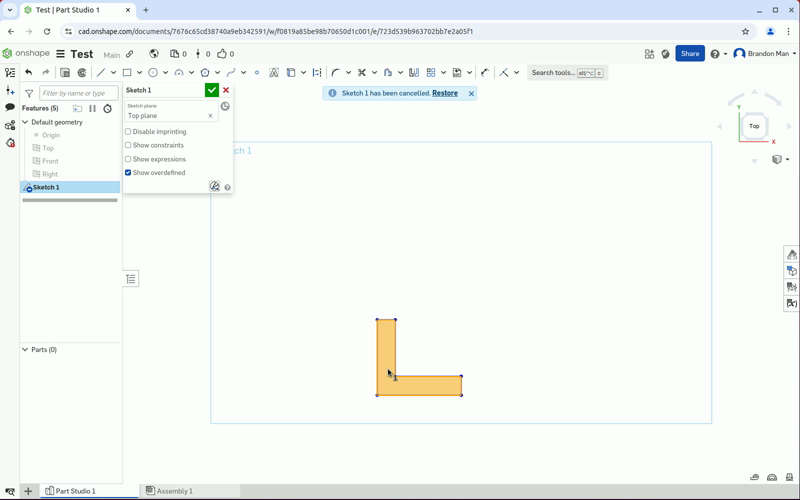
mouse_move(73, 352)
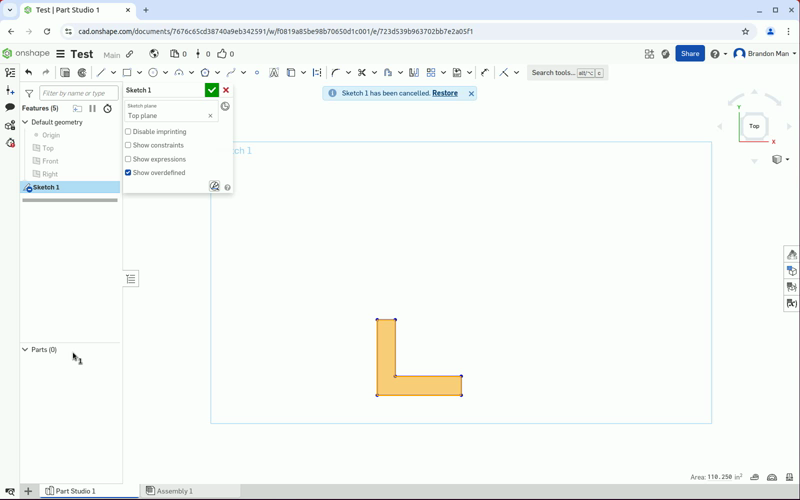
key(shift+y)
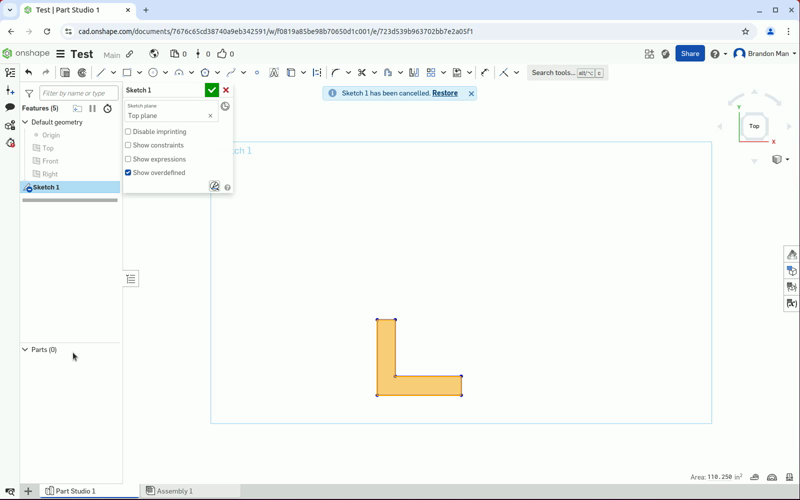
key(shift+e)
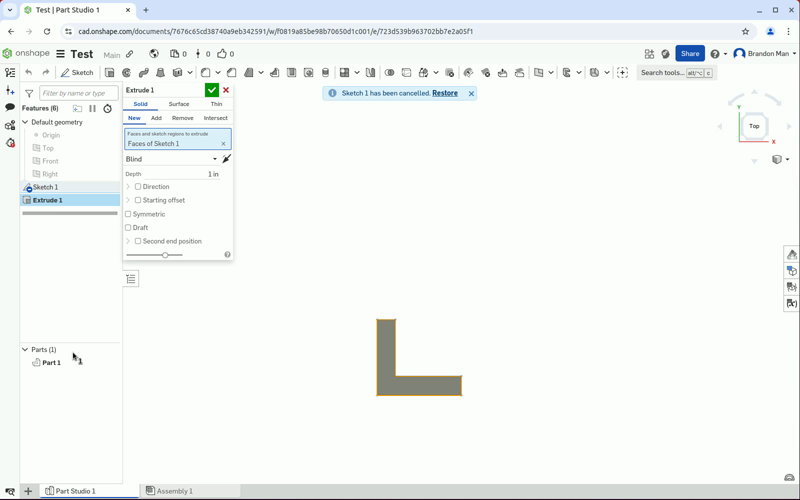
mouse_move(143, 106)
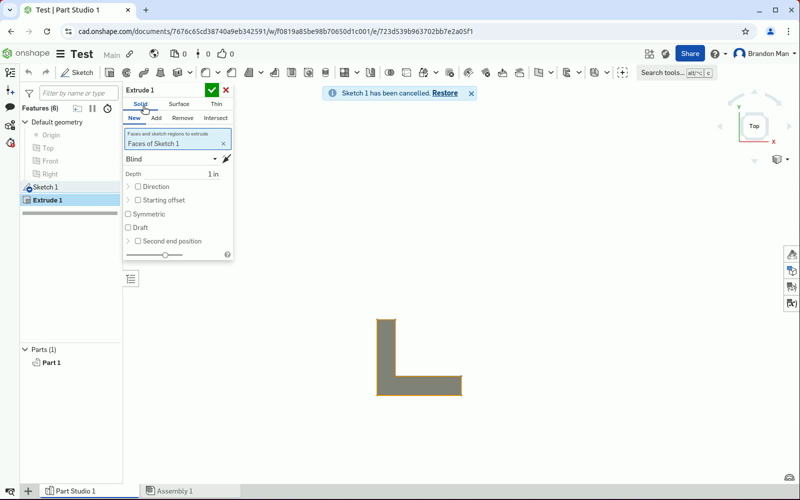
click(143, 106)
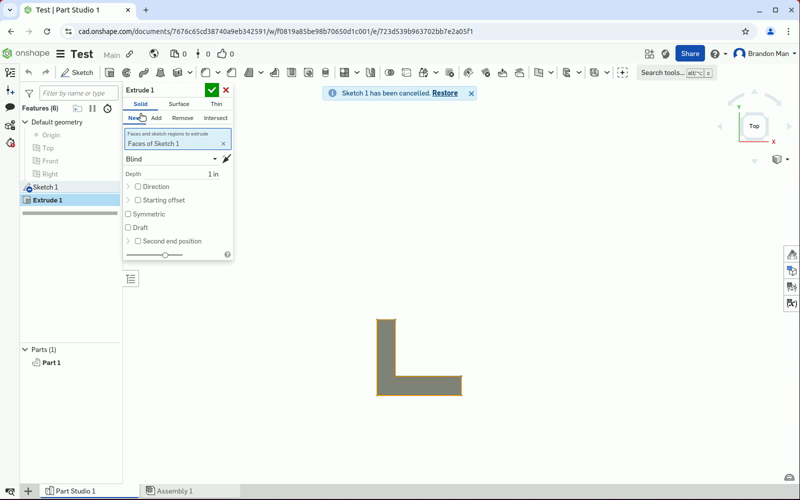
mouse_move(137, 120)
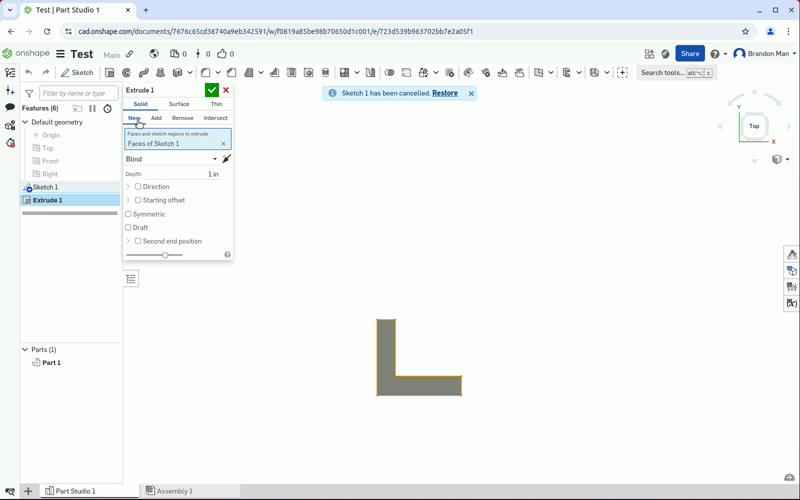
click(137, 120)
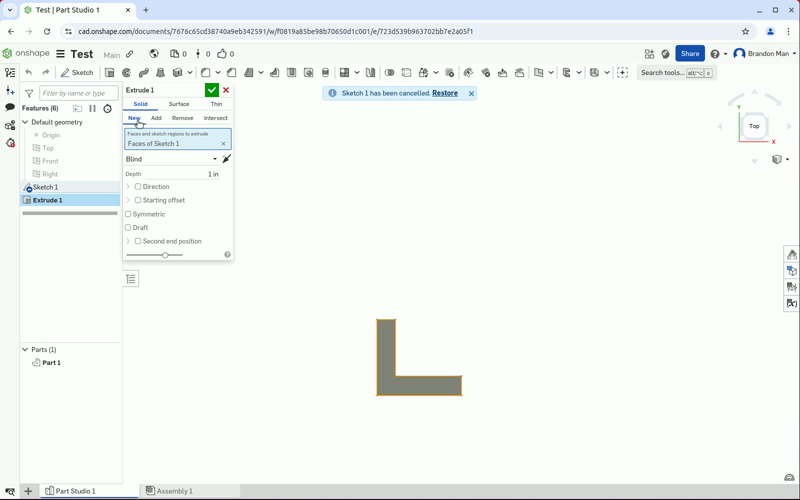
key(tab, 4)
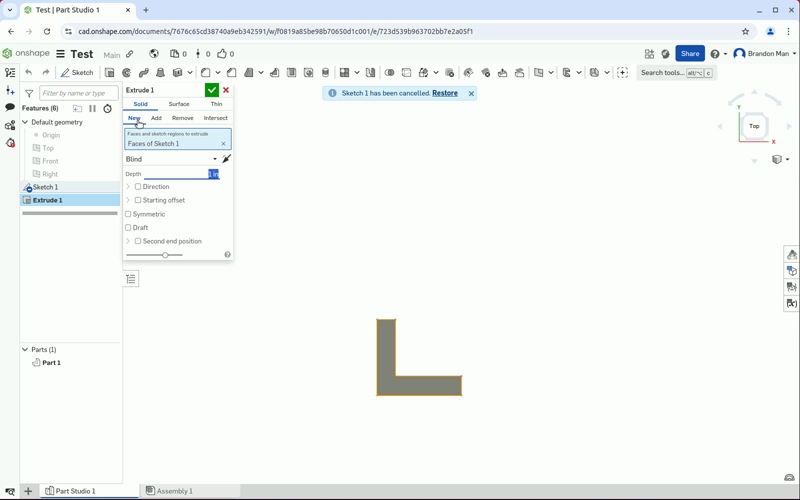
text(13.48)
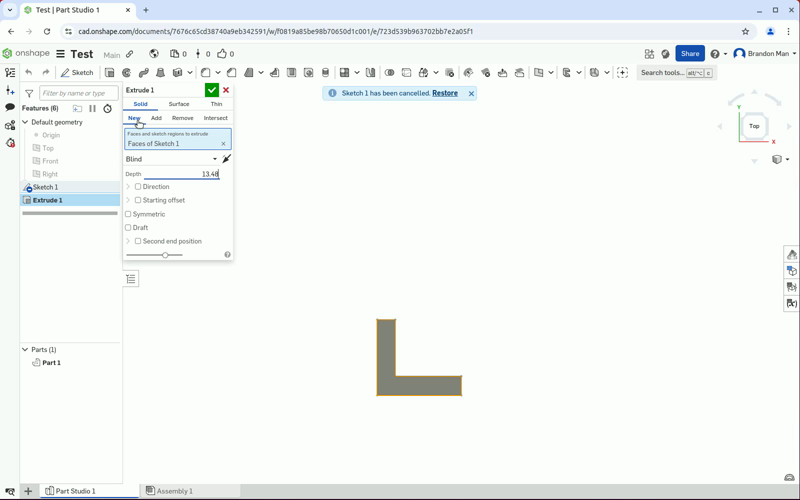
key(enter)
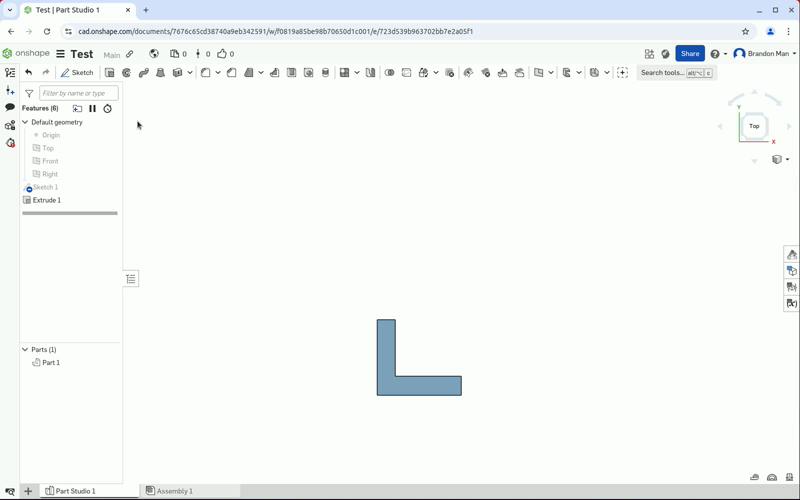
key(shift+h)
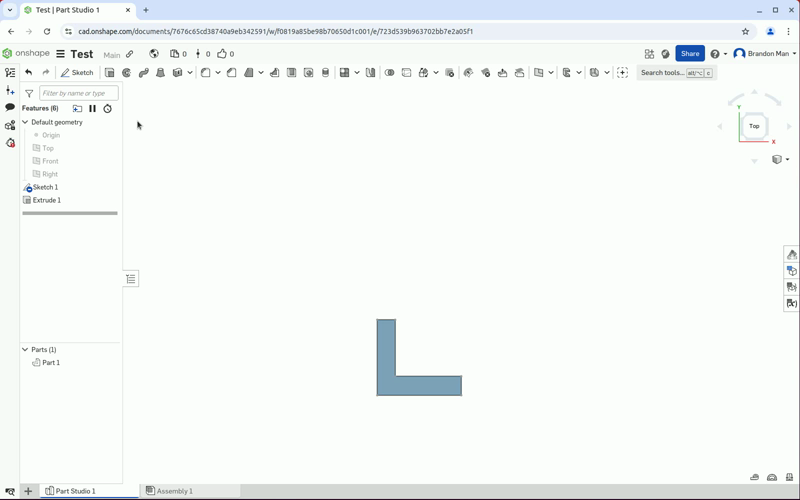
key(shift+h)
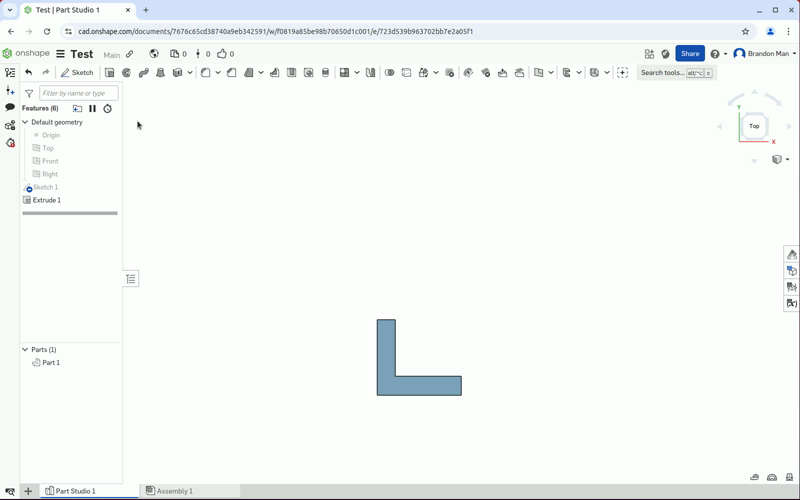
mouse_move(73, 189)
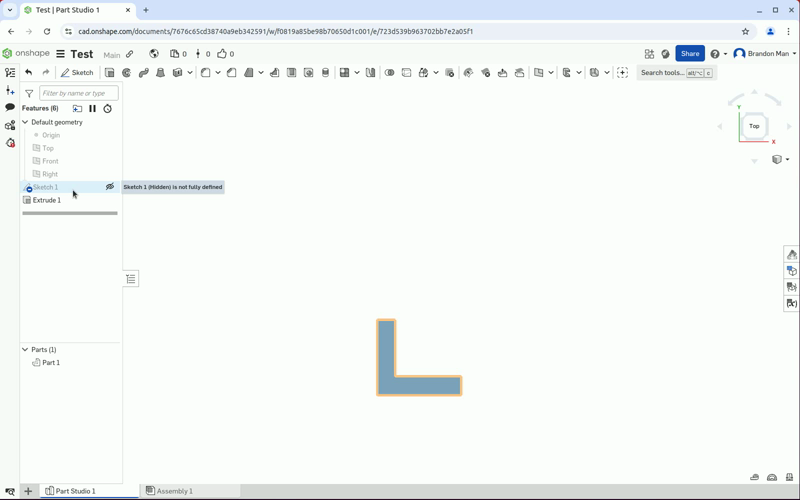
click(73, 189)
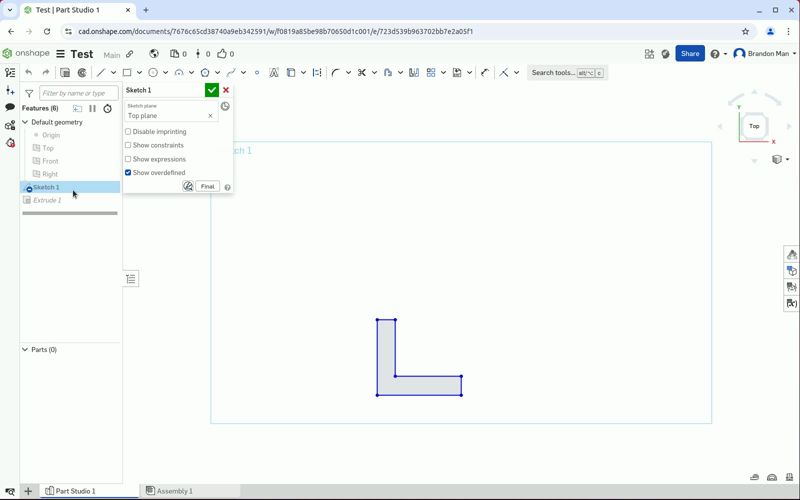
mouse_move(229, 92)
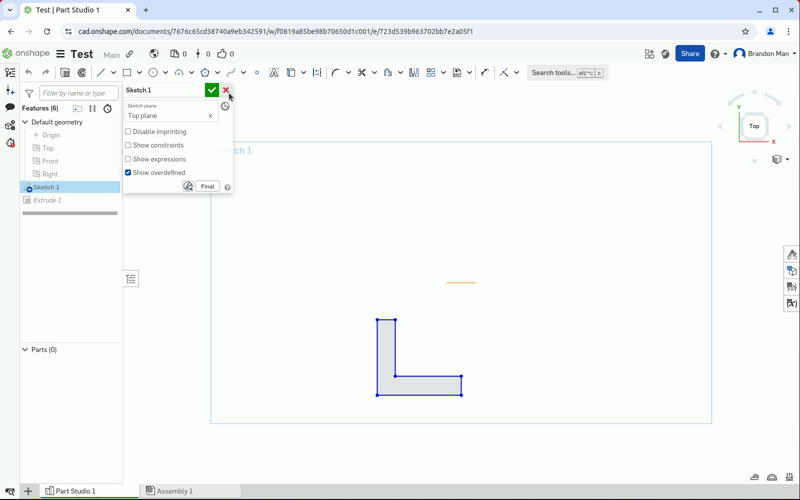
click(229, 92)
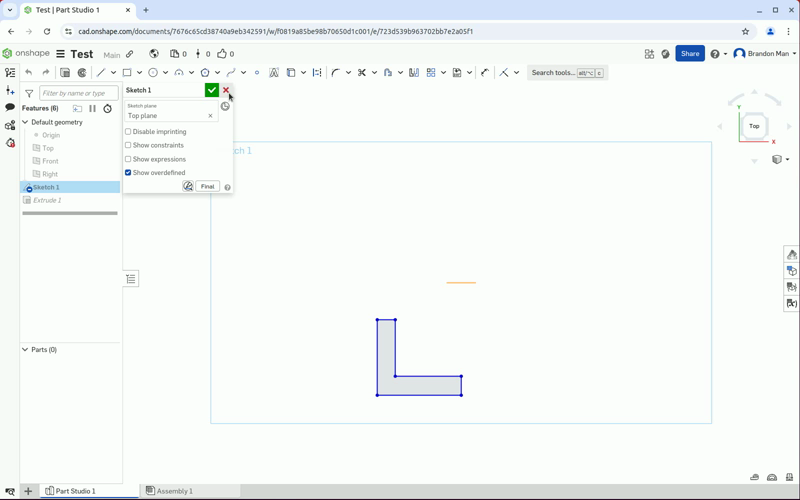
key(shift+s)
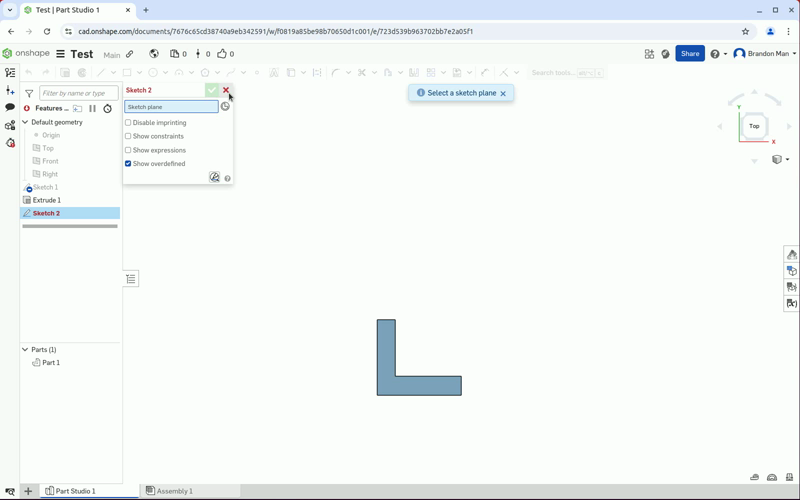
mouse_move(73, 150)
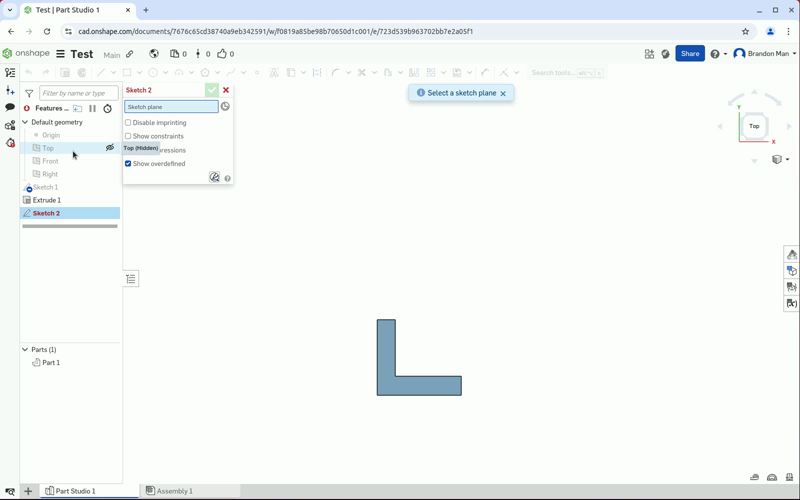
click(73, 150)
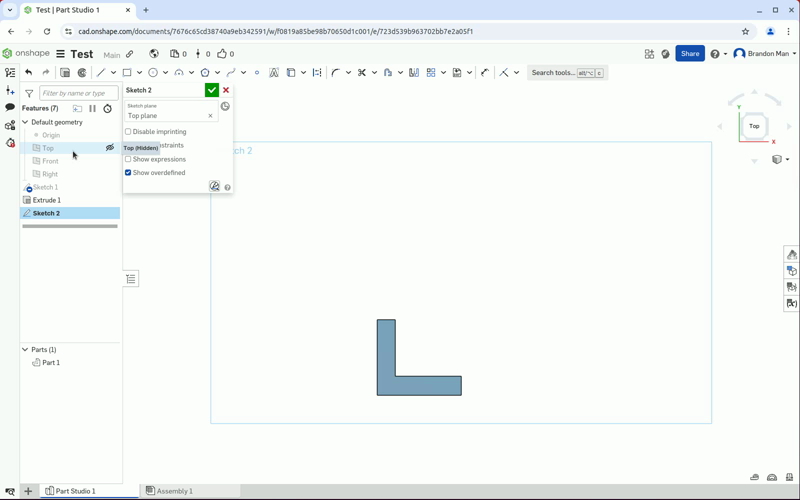
mouse_move(73, 352)
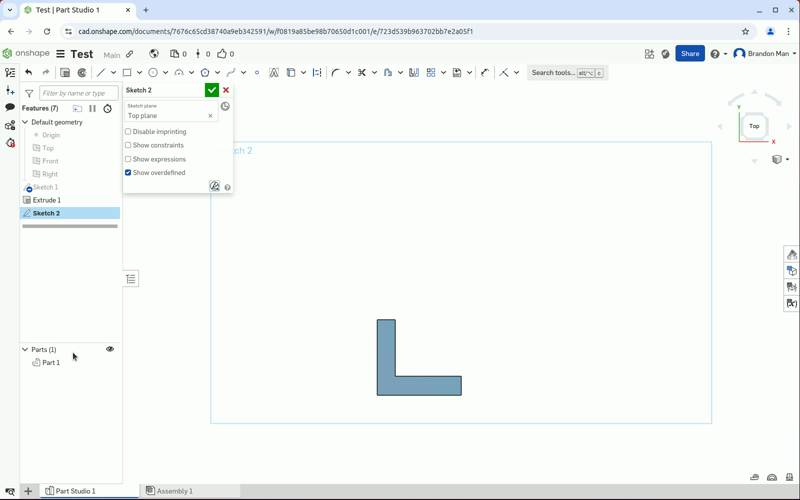
key(y)
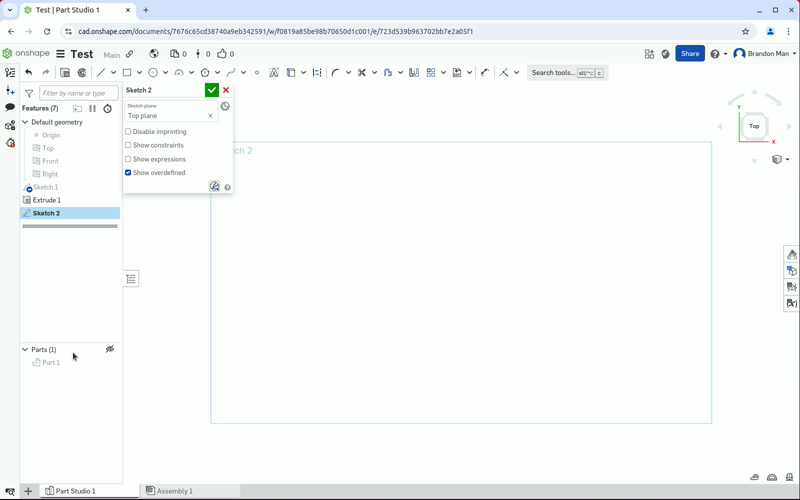
key(l)
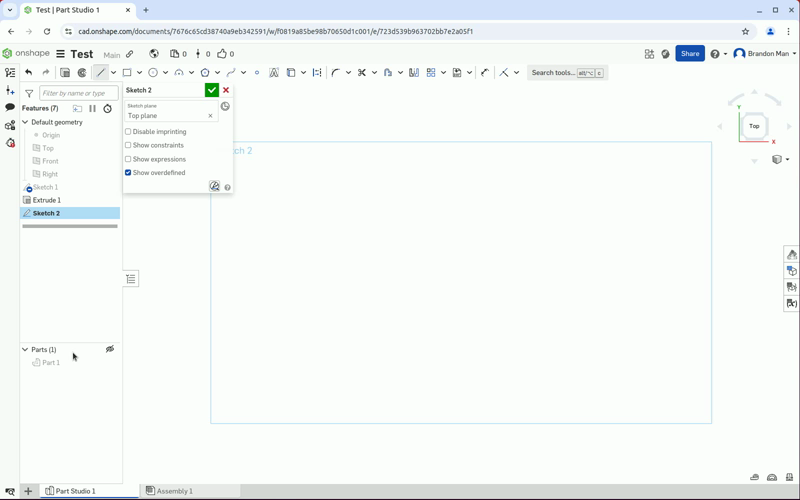
key_down(shift)
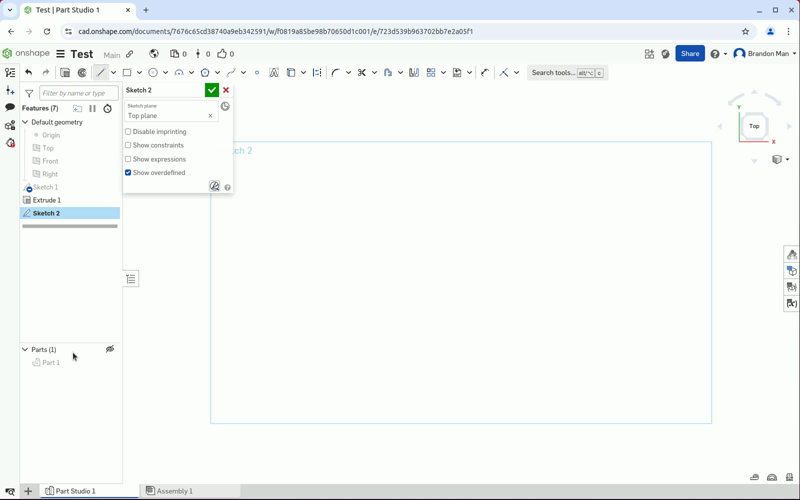
mouse_move(393, 319)
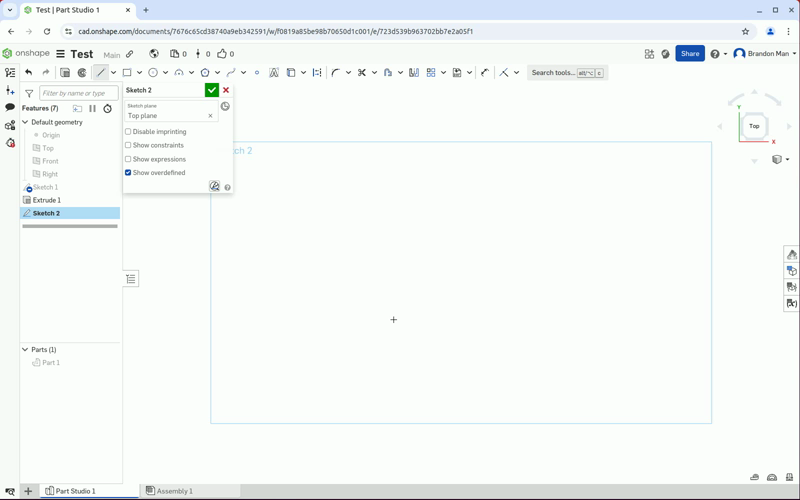
click(393, 319)
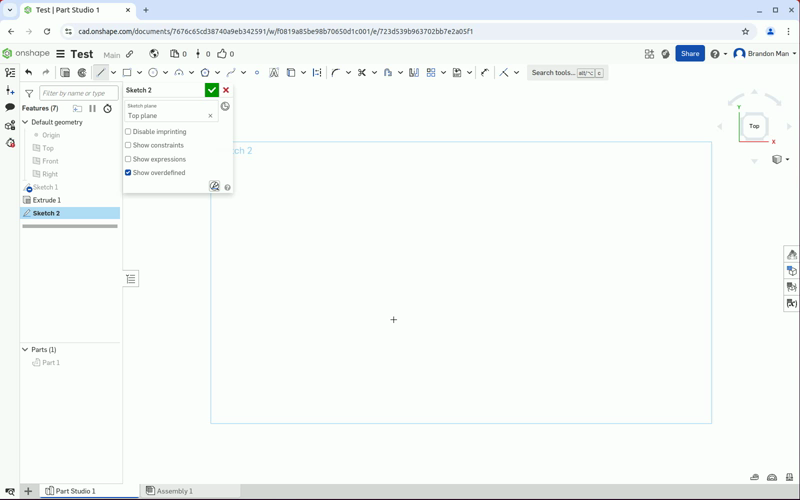
key_up(shift)
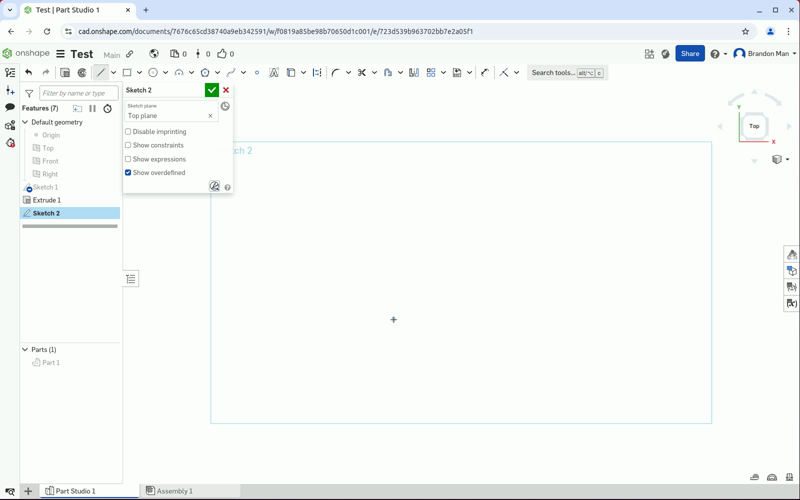
key_down(shift)
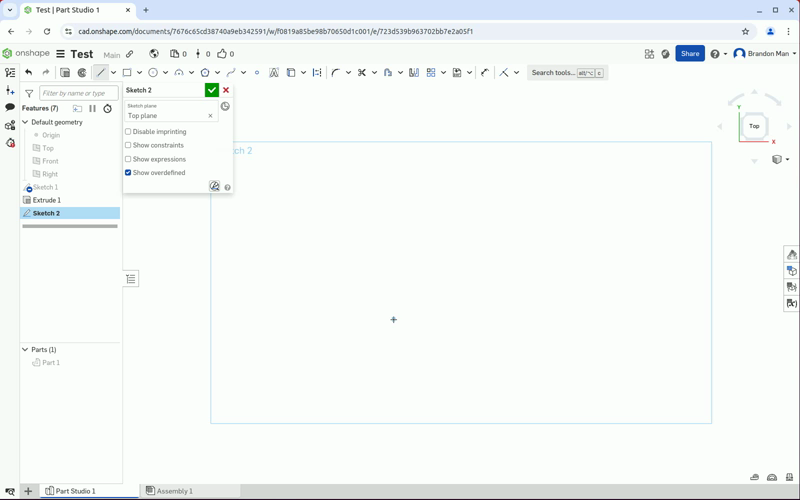
mouse_move(460, 319)
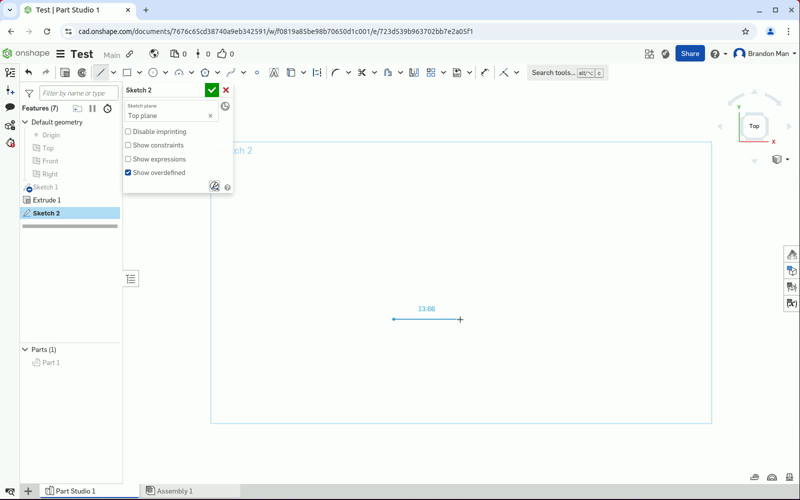
click(460, 319)
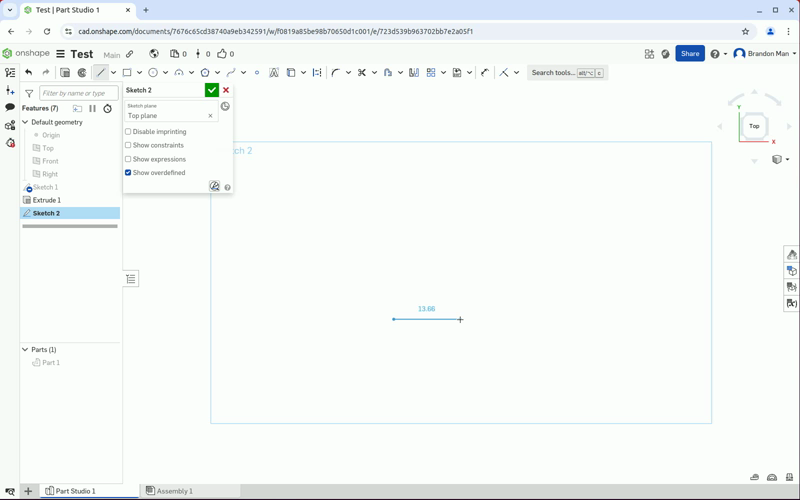
key_up(shift)
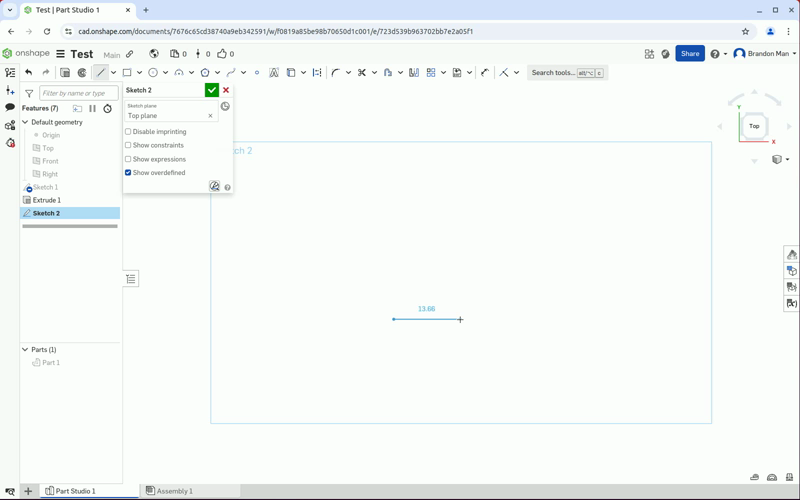
key_down(shift)
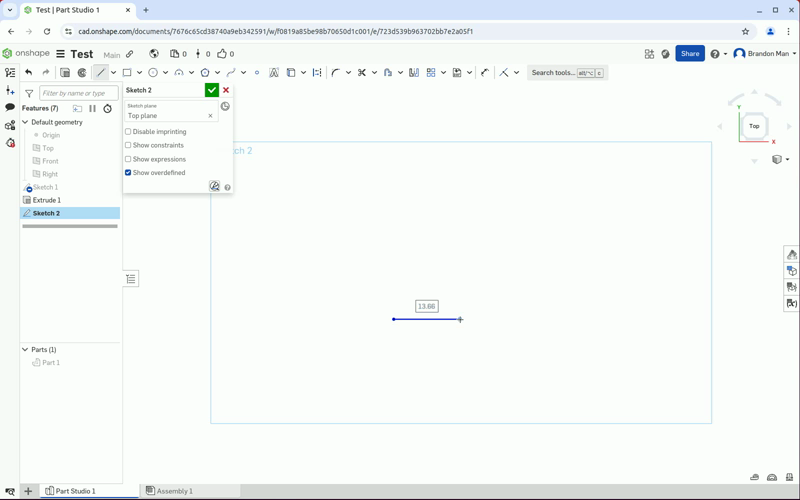
mouse_move(490, 319)
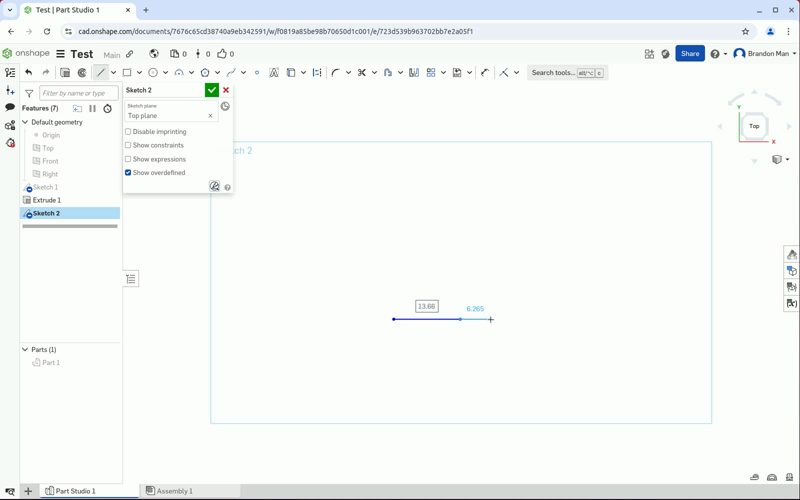
mouse_move(460, 376)
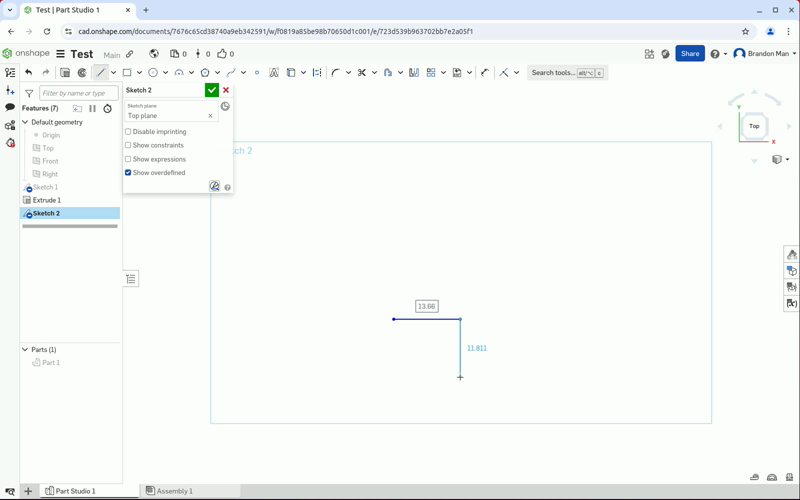
click(460, 376)
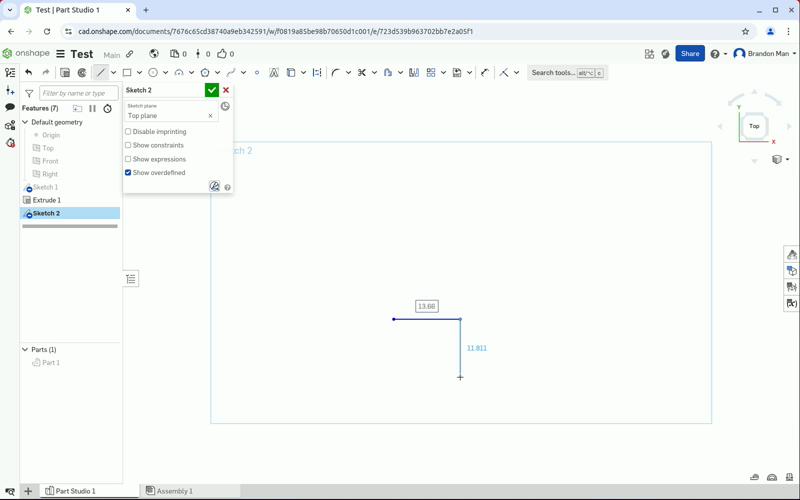
key_up(shift)
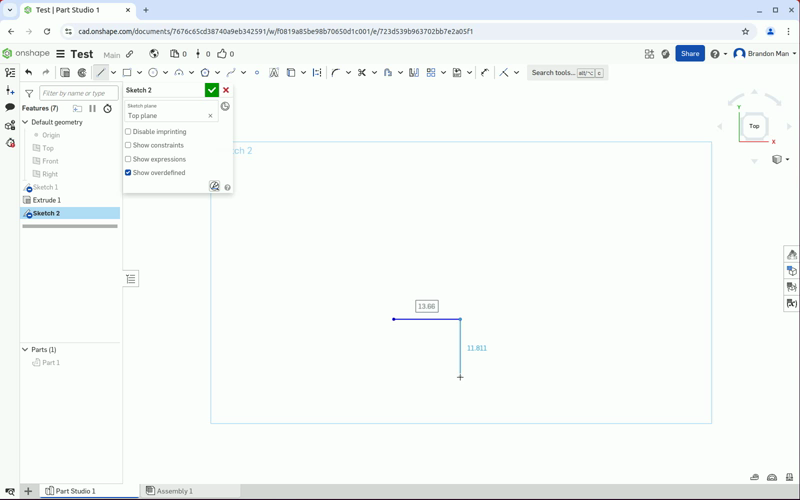
key_down(shift)
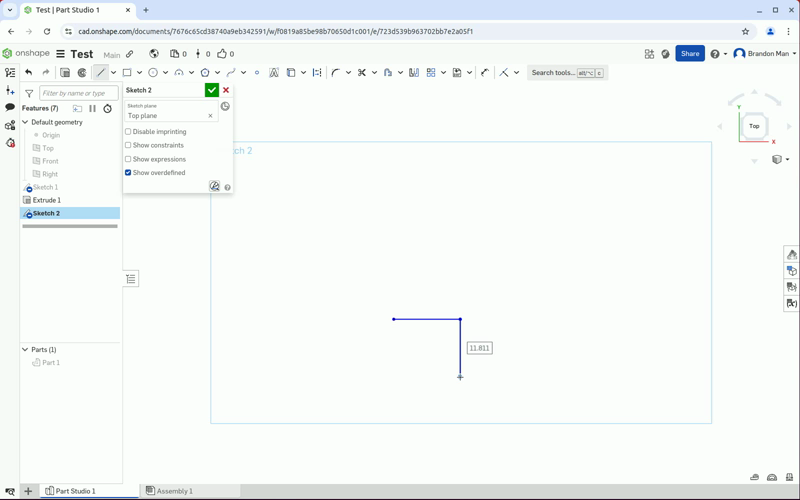
mouse_move(490, 376)
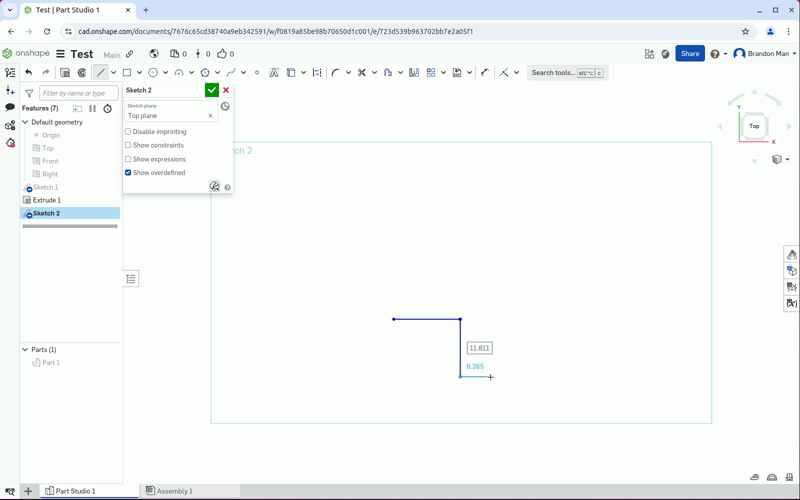
mouse_move(474, 376)
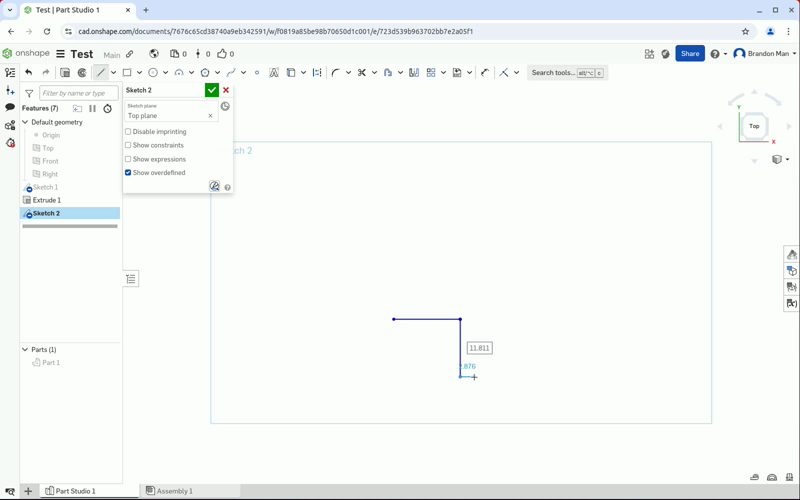
click(474, 376)
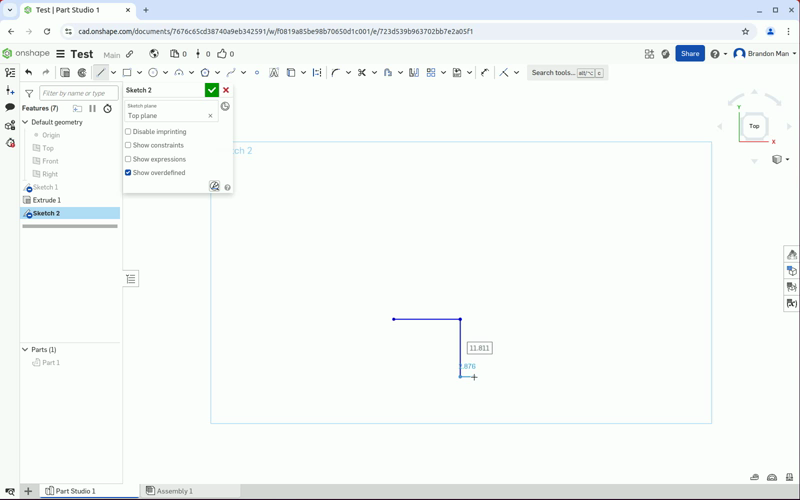
key_up(shift)
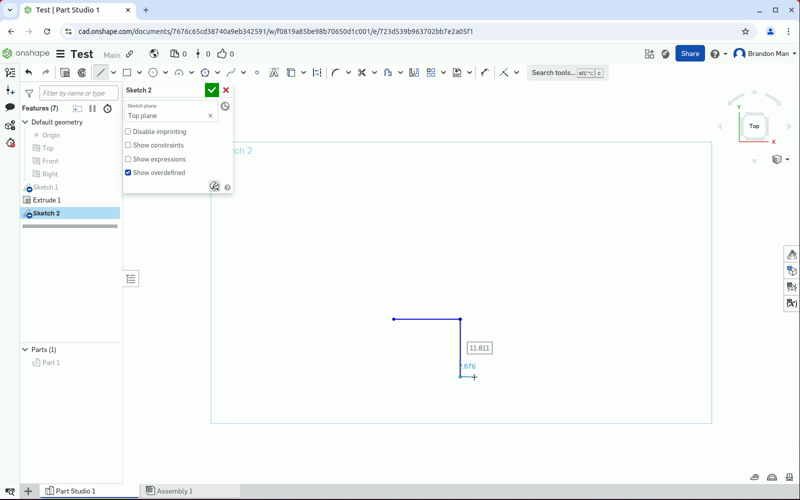
key_down(shift)
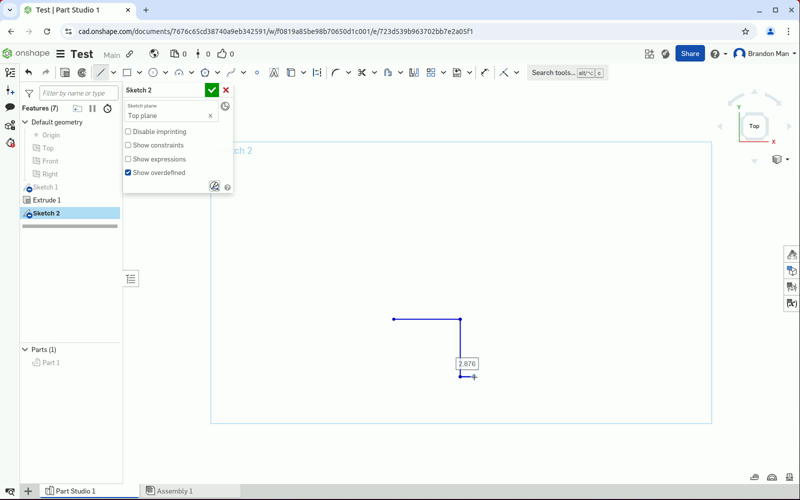
mouse_move(474, 268)
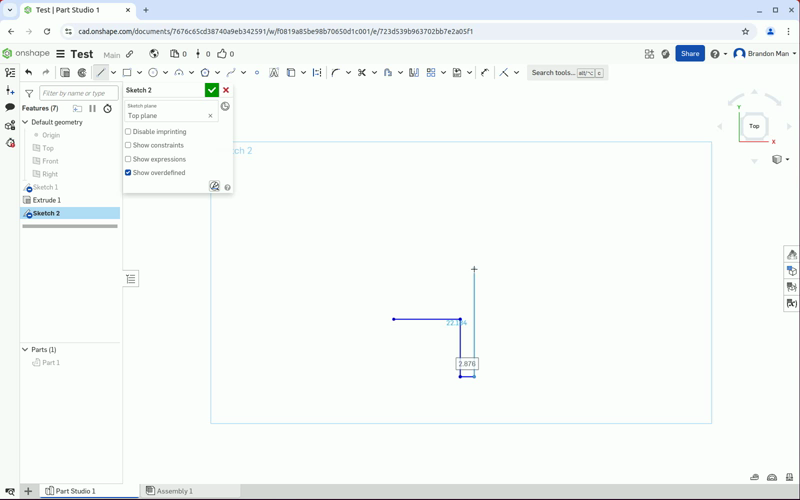
click(474, 268)
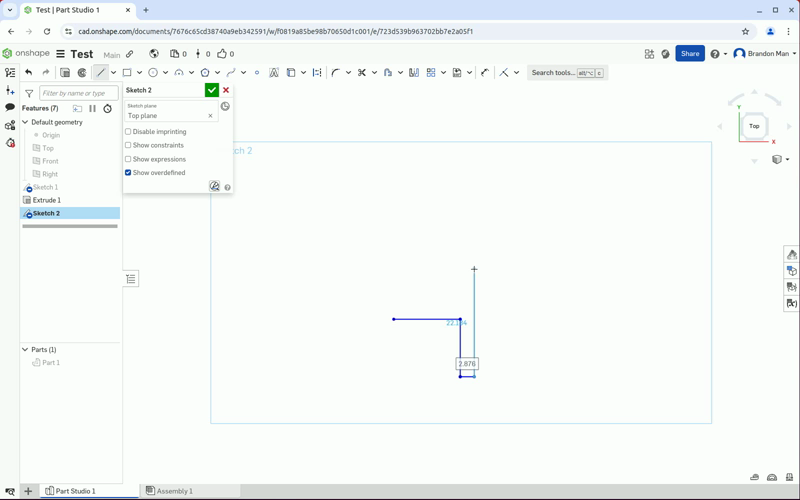
key_up(shift)
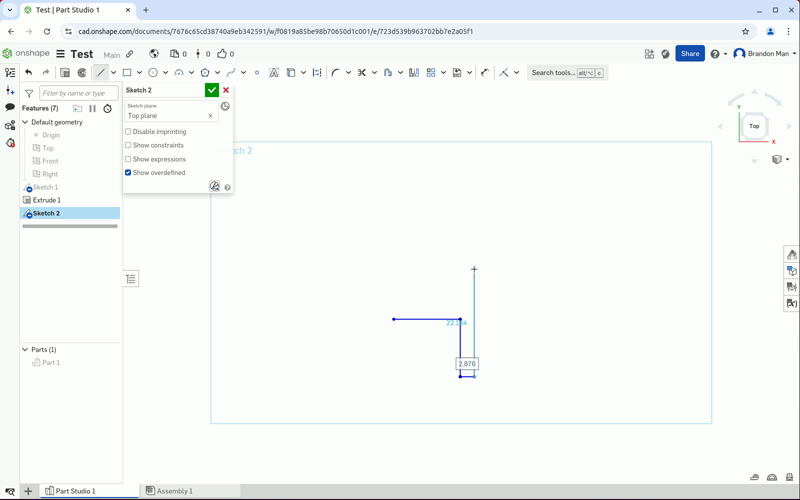
key_down(shift)
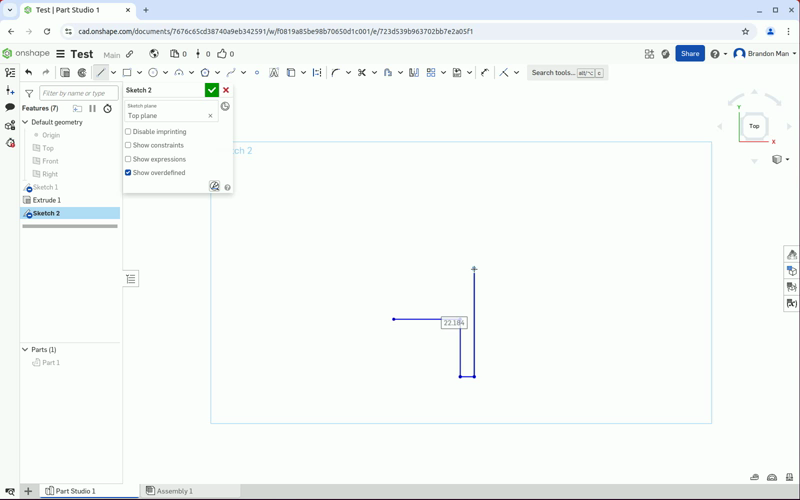
mouse_move(393, 268)
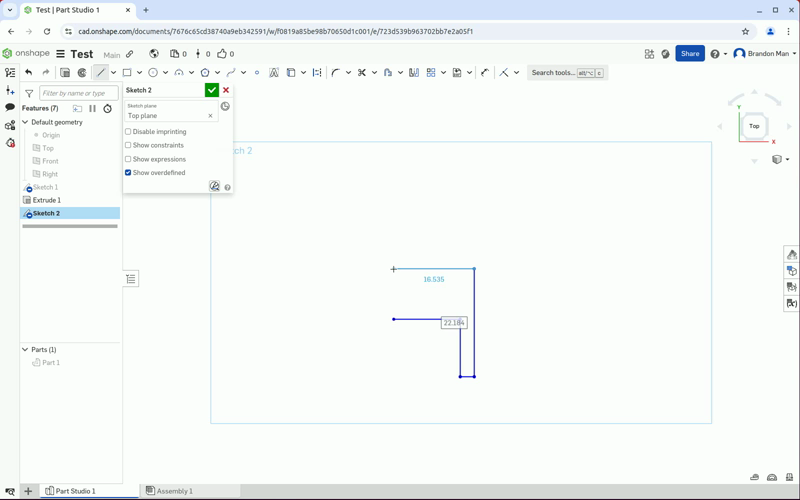
click(393, 268)
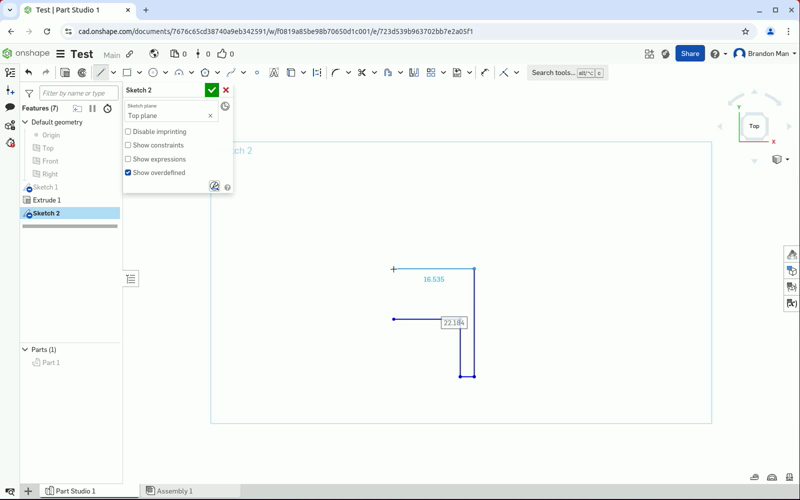
key_up(shift)
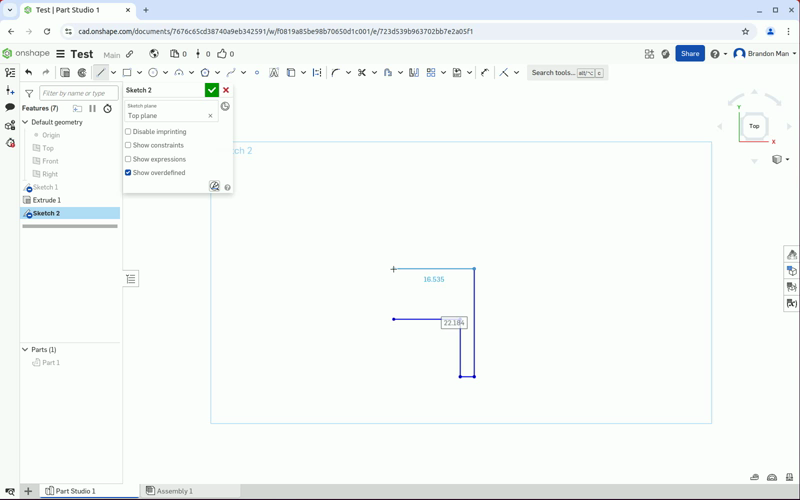
mouse_move(423, 268)
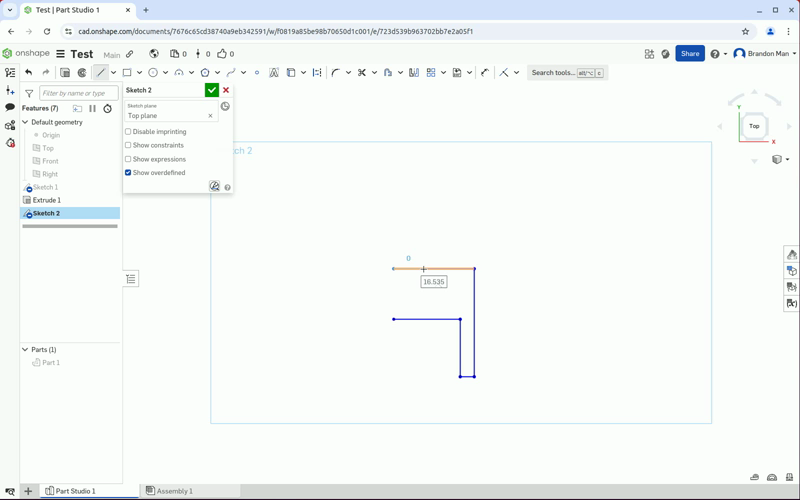
key_down(shift)
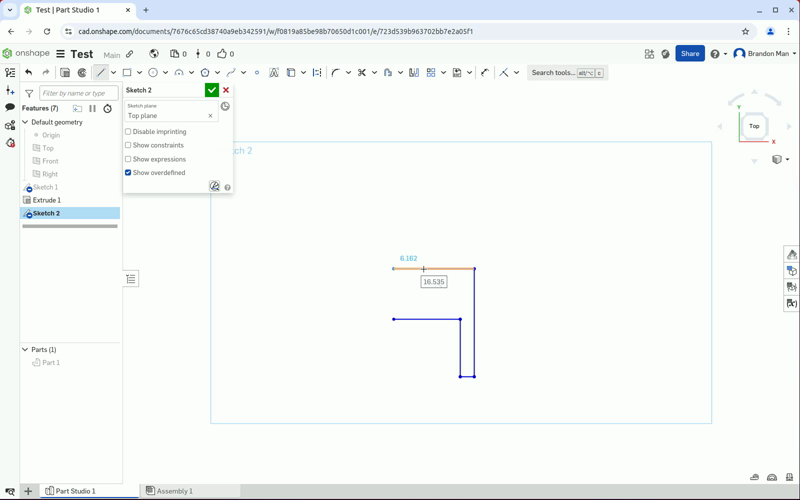
mouse_move(393, 319)
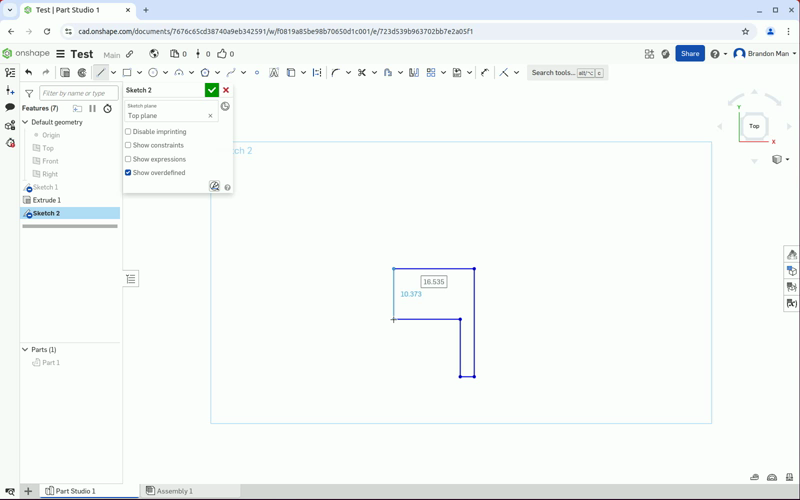
key_up(shift)
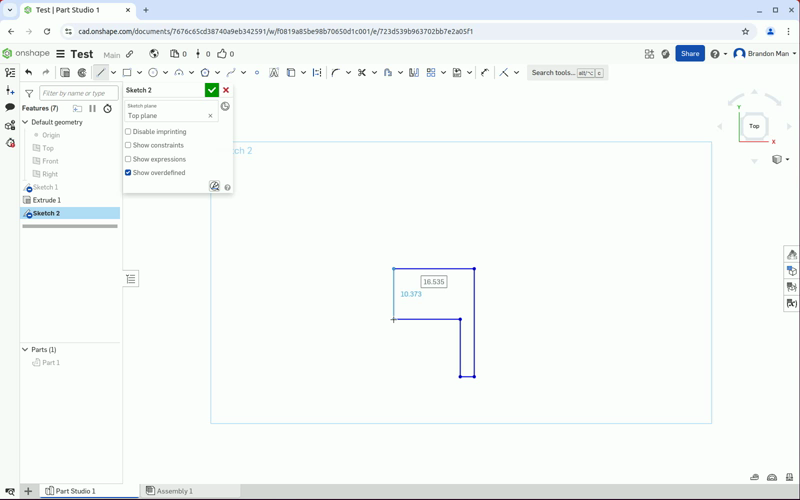
click(393, 319)
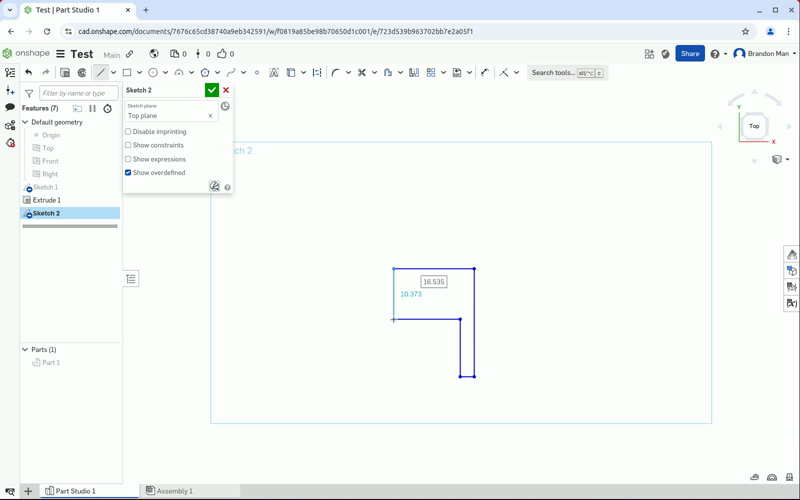
key(esc)
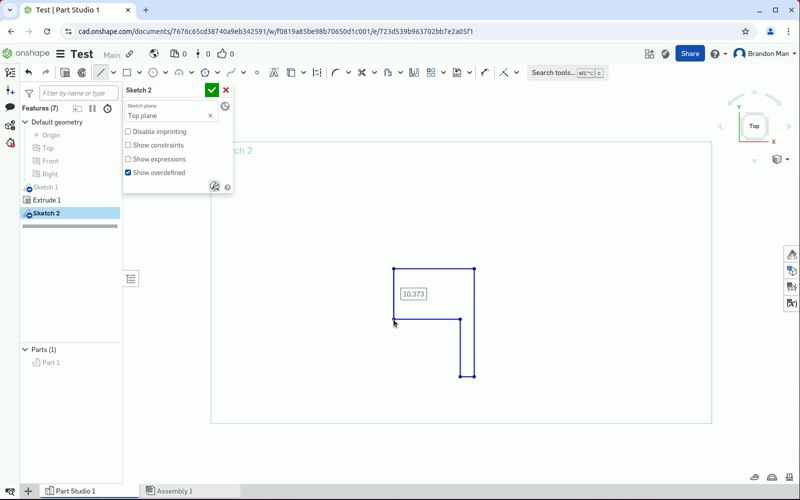
mouse_move(450, 295)
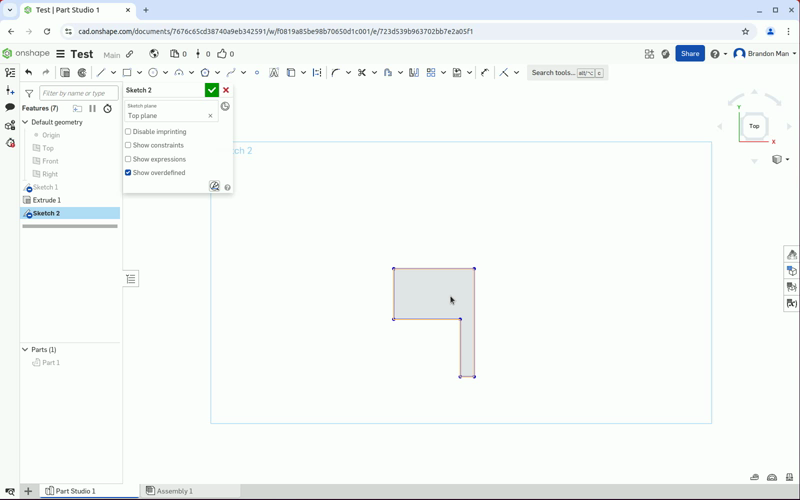
click(450, 295)
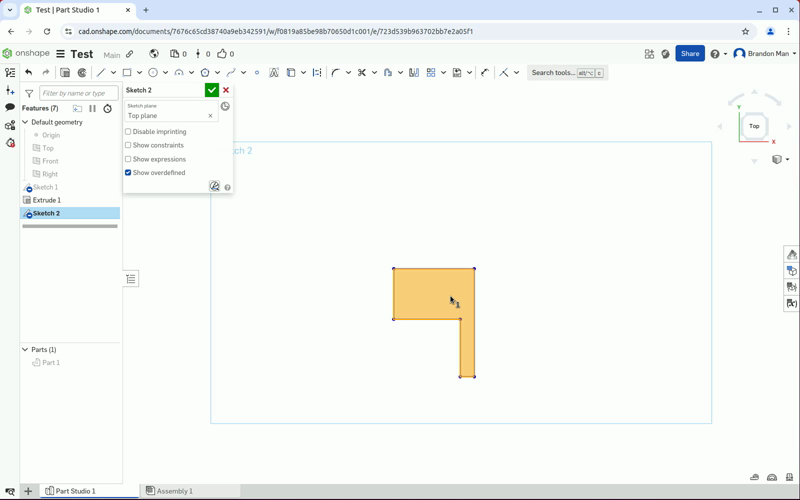
mouse_move(73, 352)
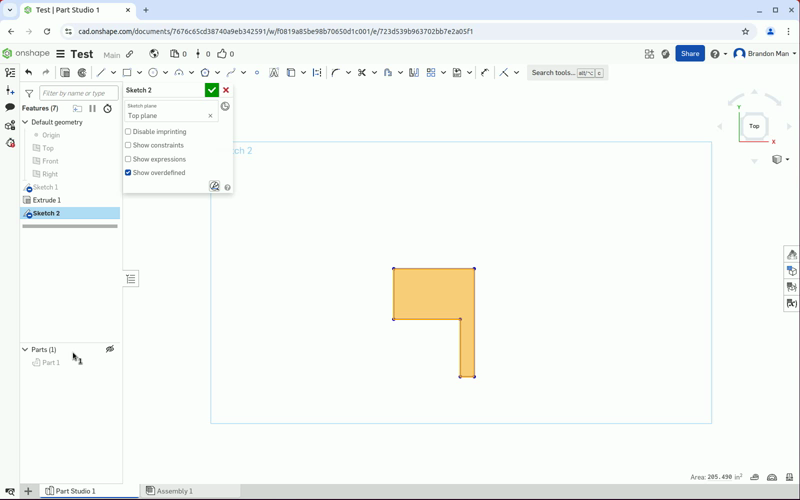
key(shift+y)
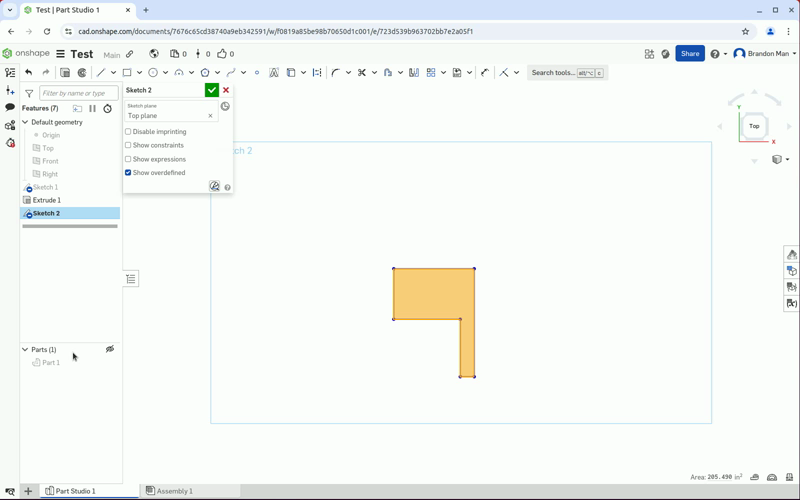
key(shift+e)
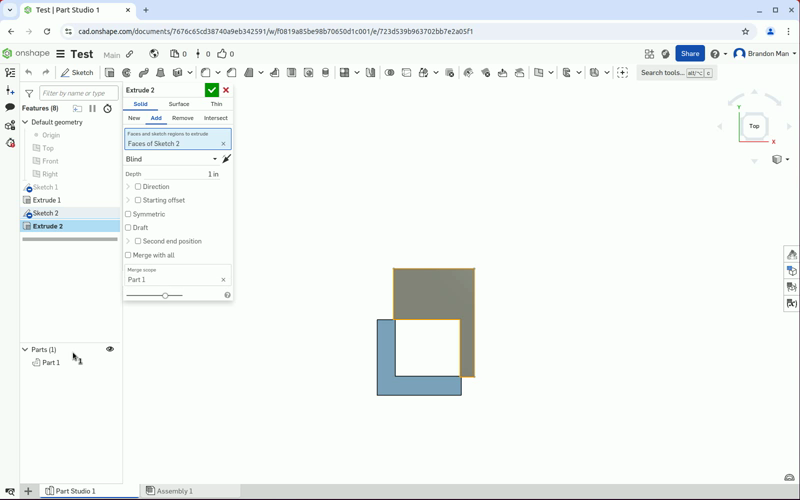
mouse_move(143, 106)
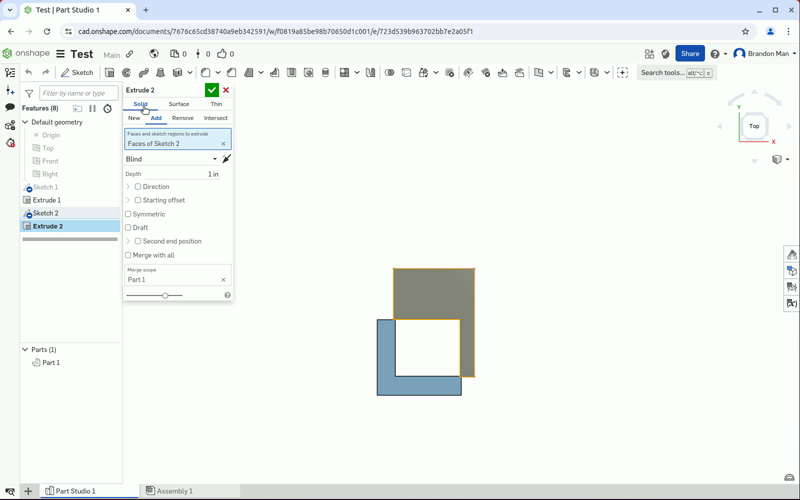
click(143, 106)
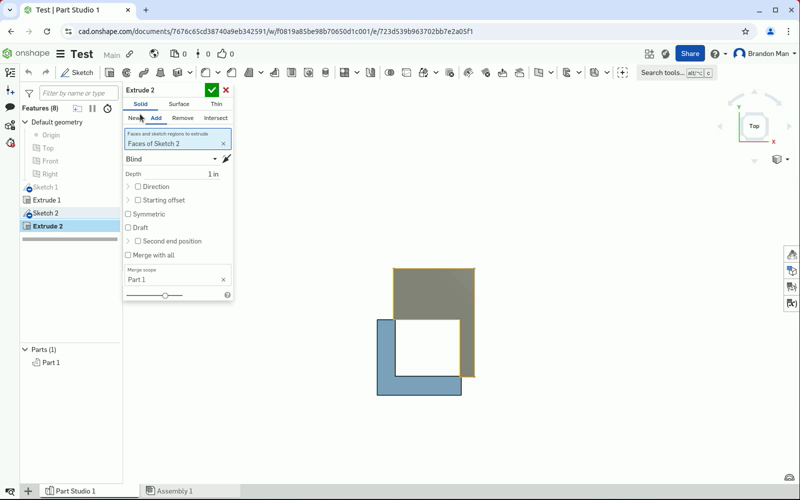
mouse_move(137, 120)
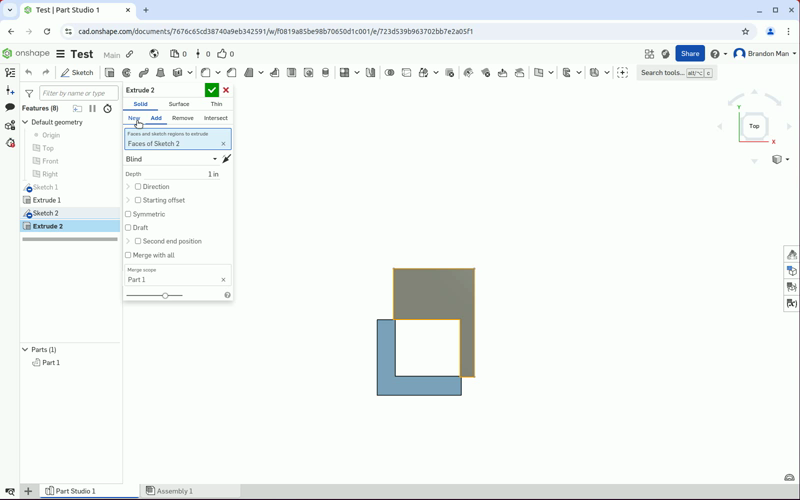
click(137, 120)
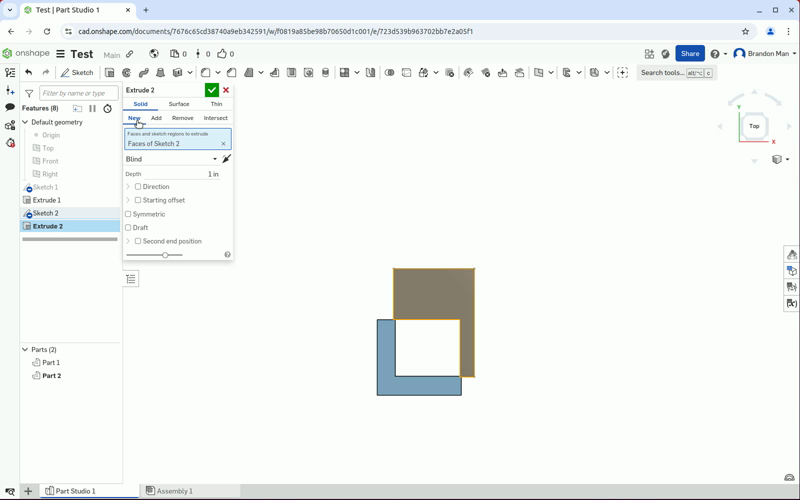
key(tab, 4)
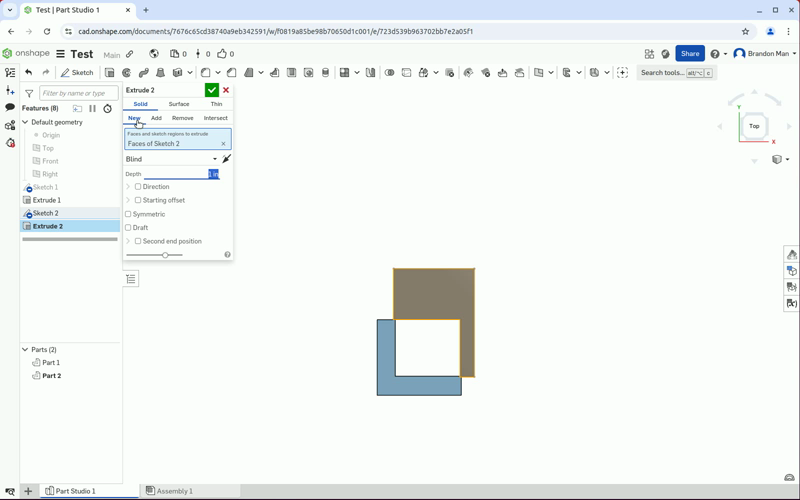
text(13.48)
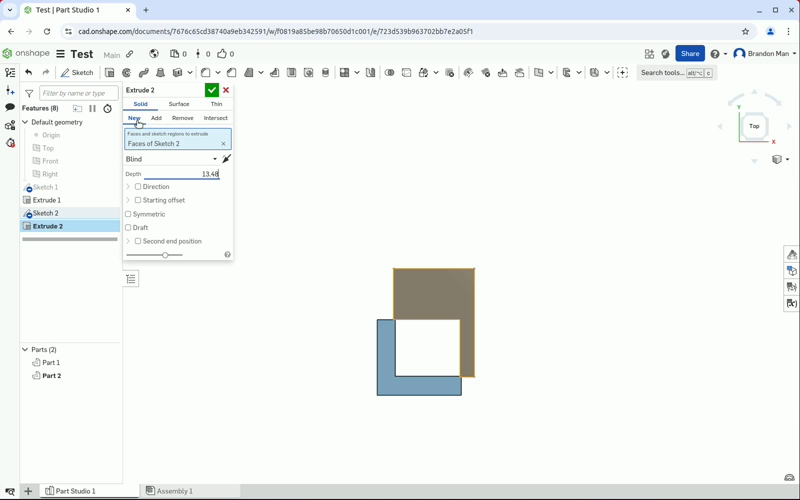
key(enter)
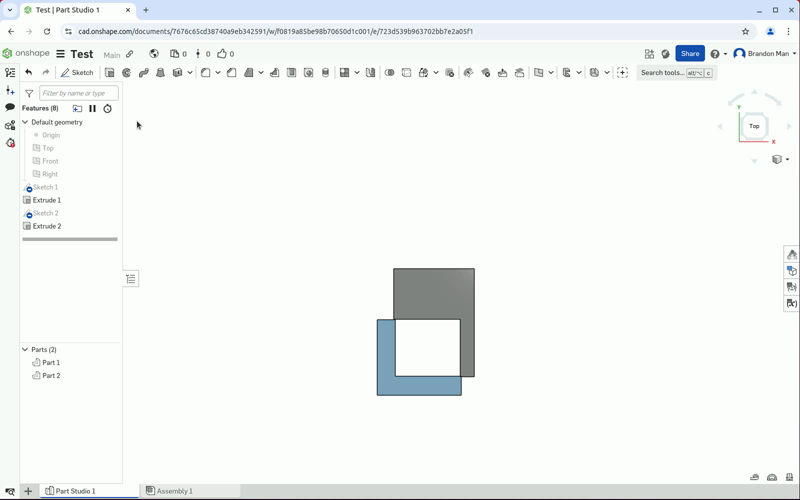
key(shift+h)
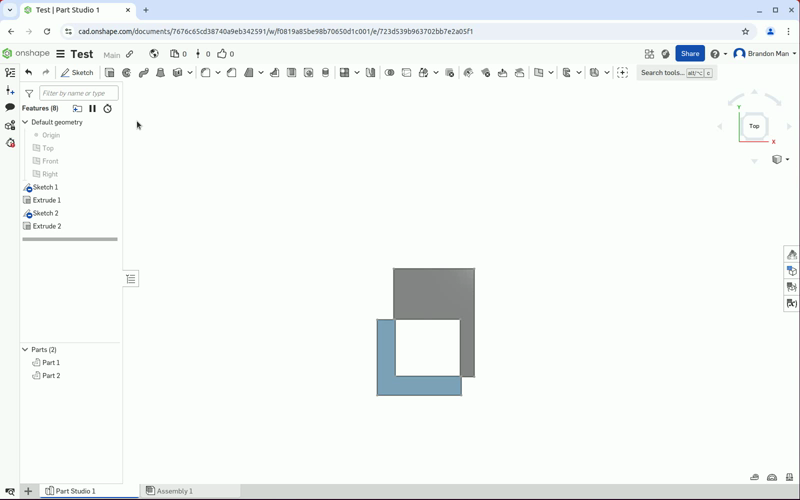
key(shift+h)
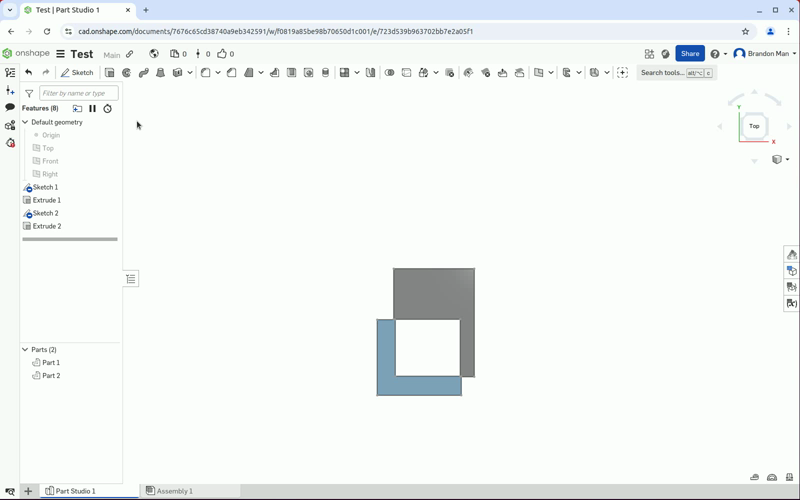
key(shift+7)
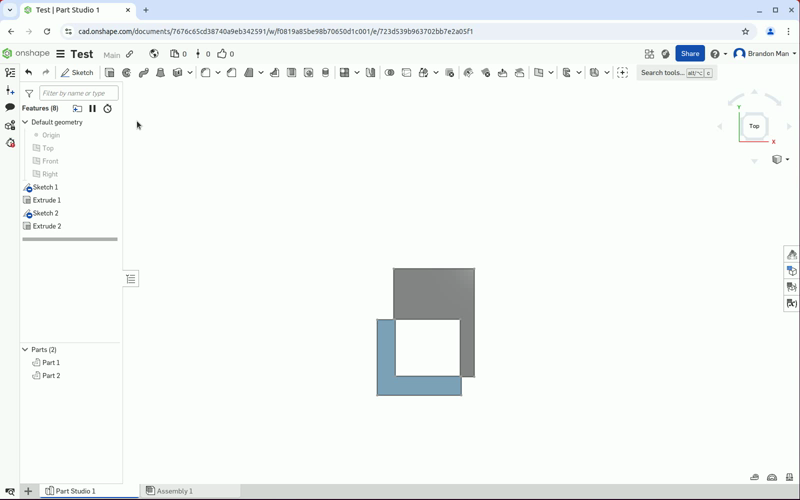
key(up, 3)
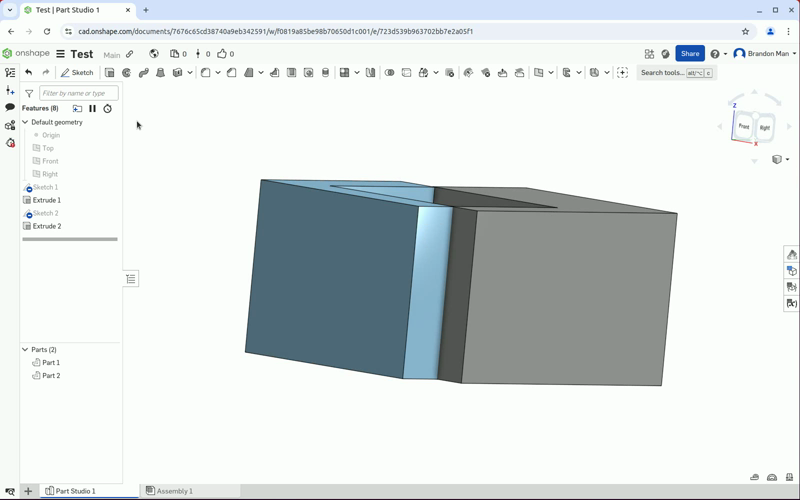
key(left, 3)
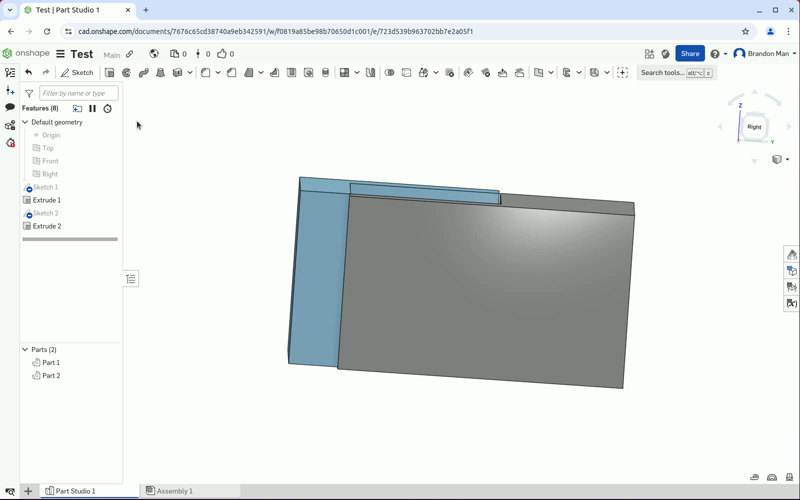
key(right, 3)
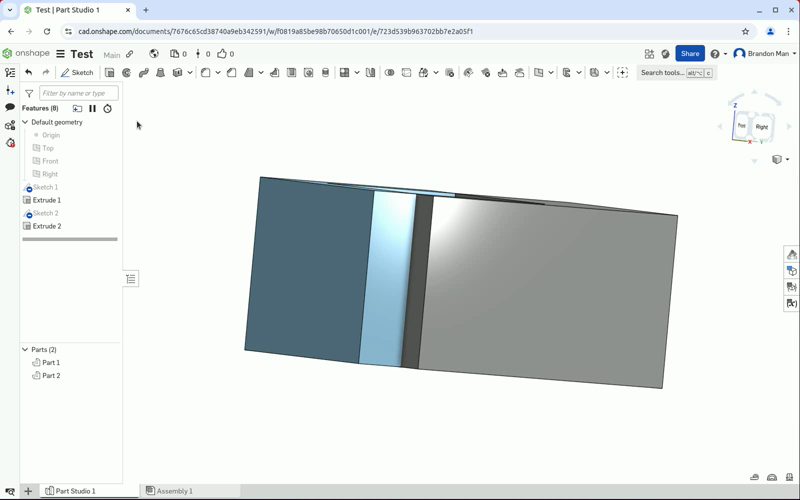
key(down, 3)
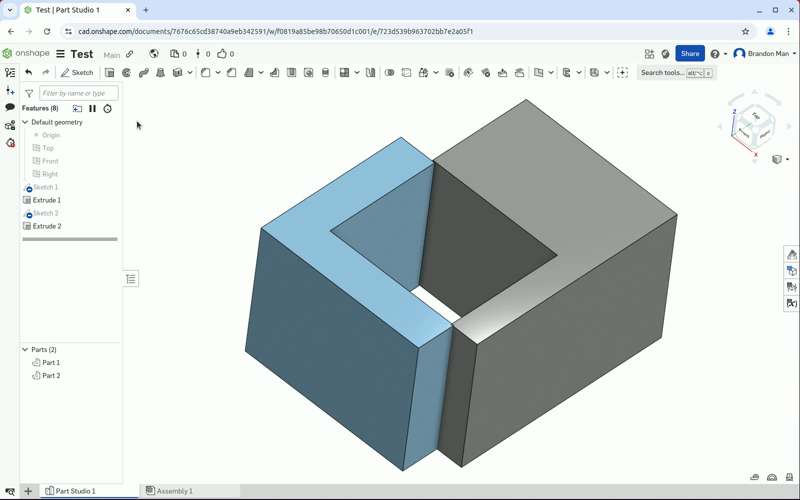
mouse_move(73, 189)
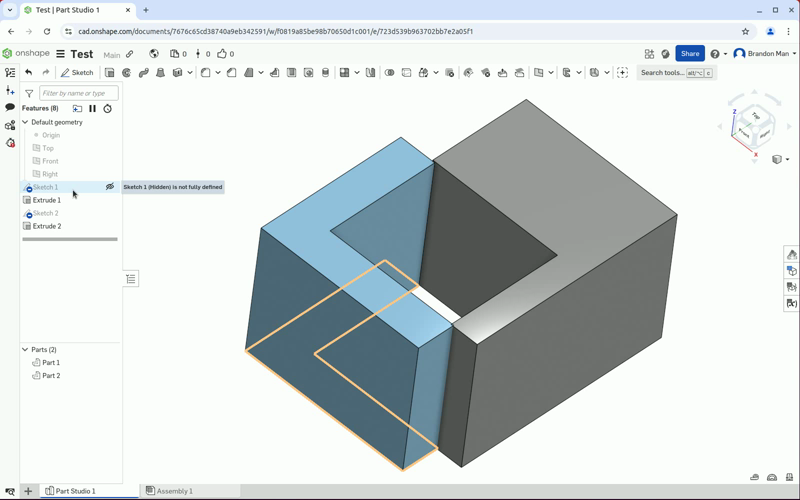
click(73, 189)